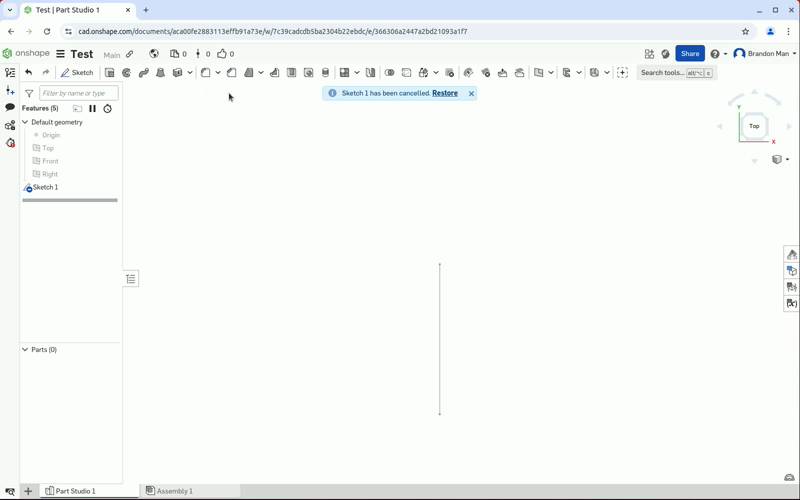
key(shift+h)
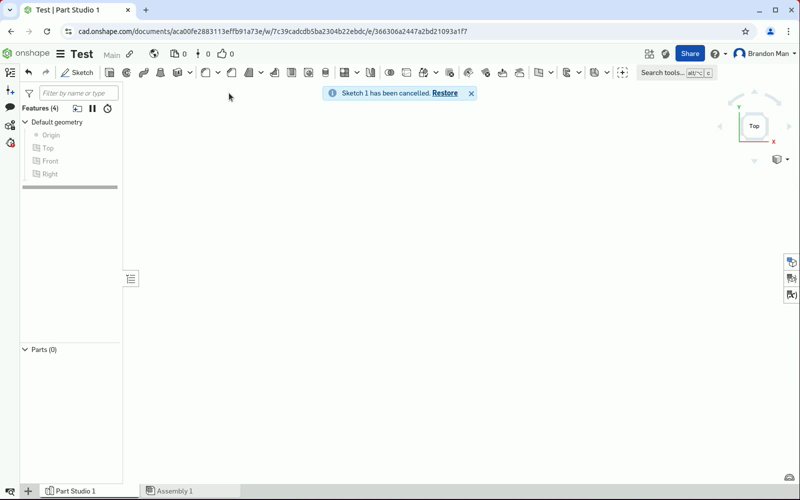
mouse_move(73, 352)
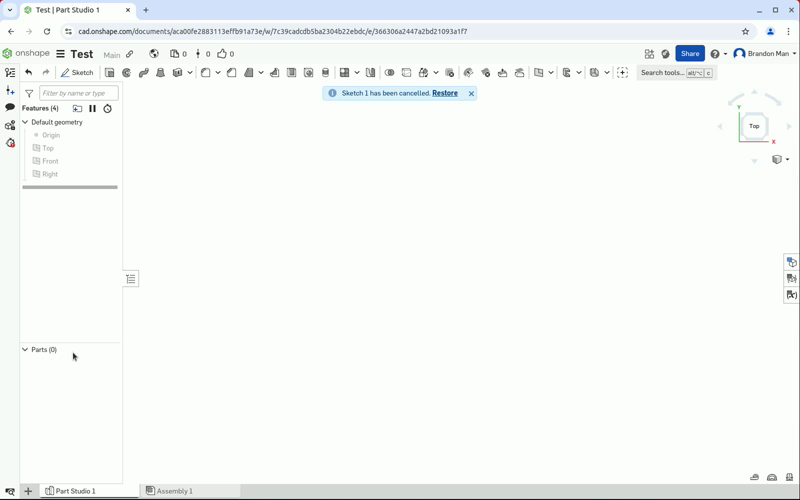
key(y)
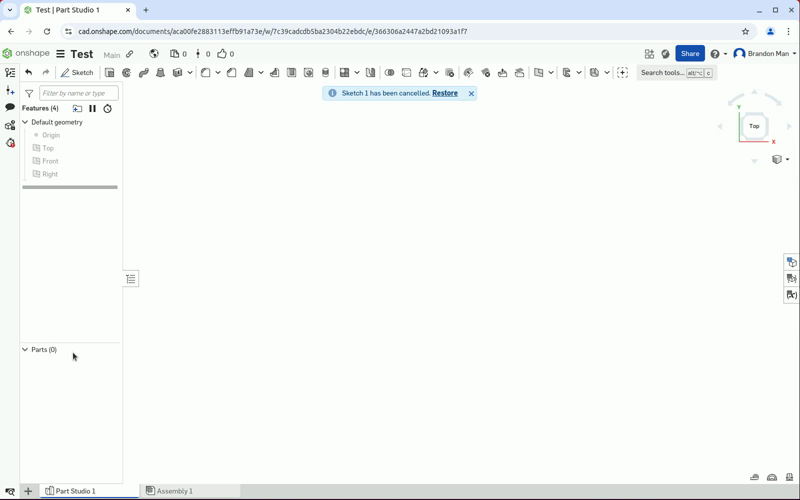
key(shift+p)
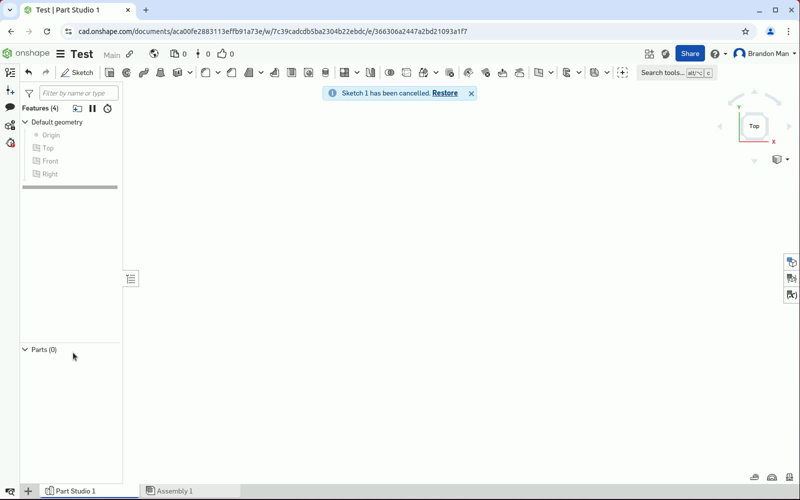
key(space)
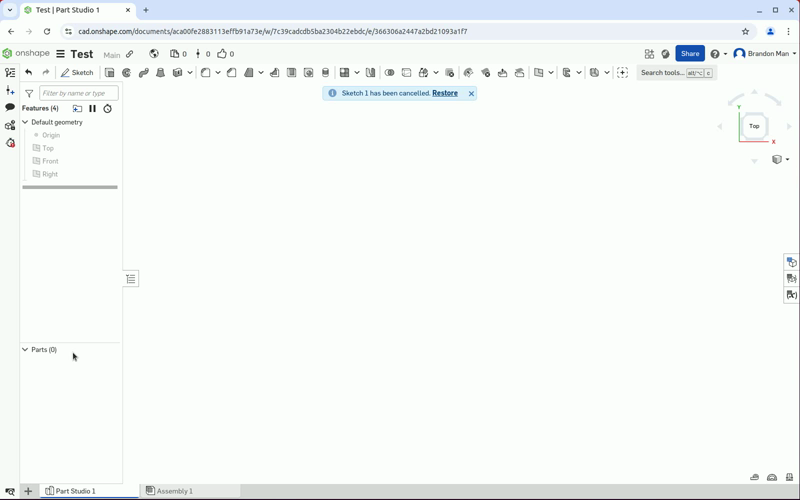
key_down(shift)
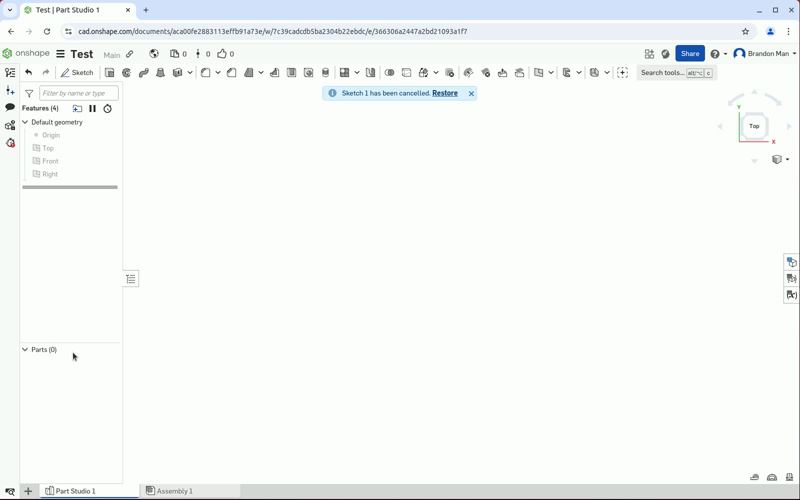
key(up)
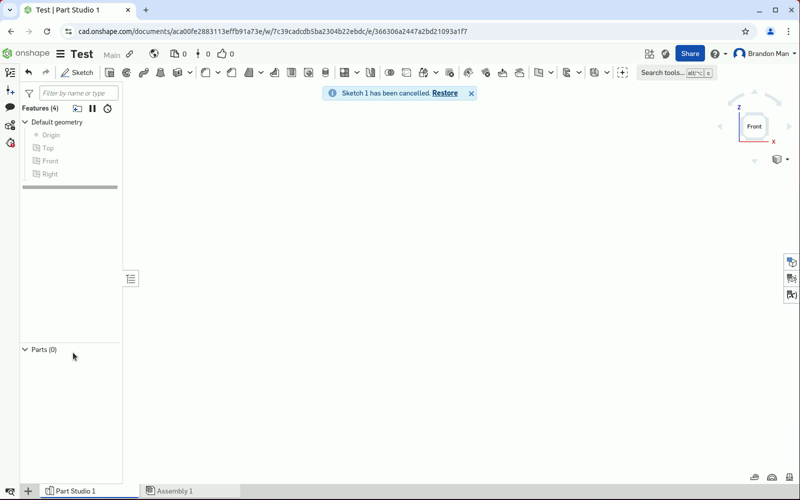
key_up(shift)
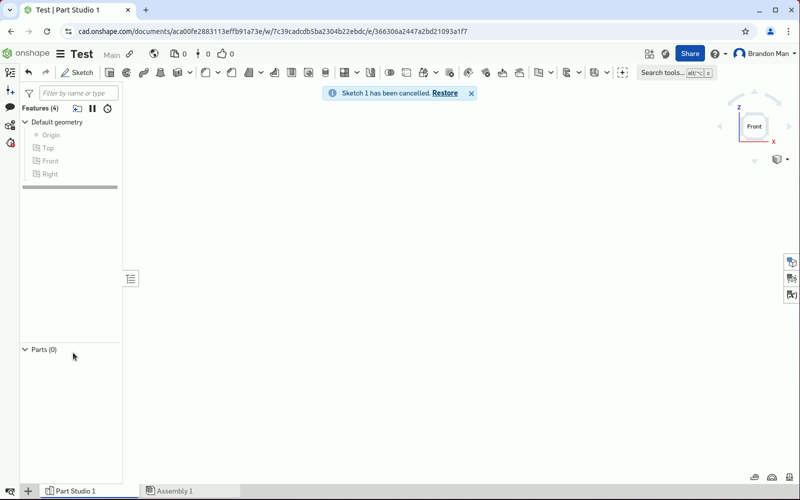
mouse_move(73, 352)
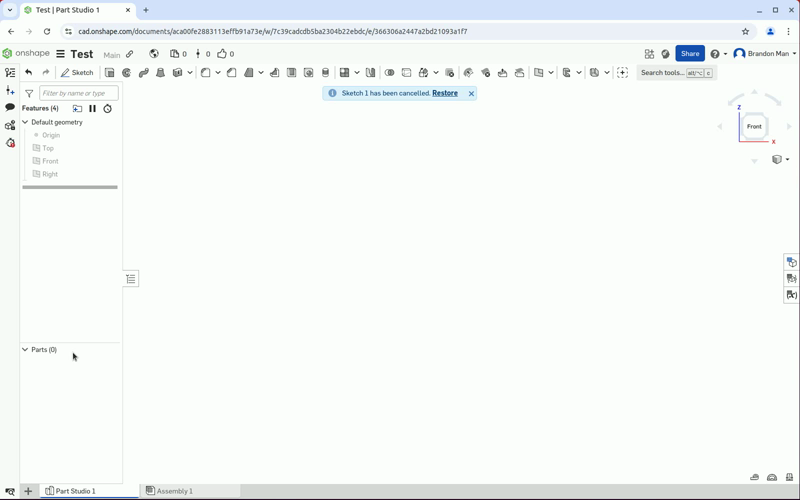
key(shift+y)
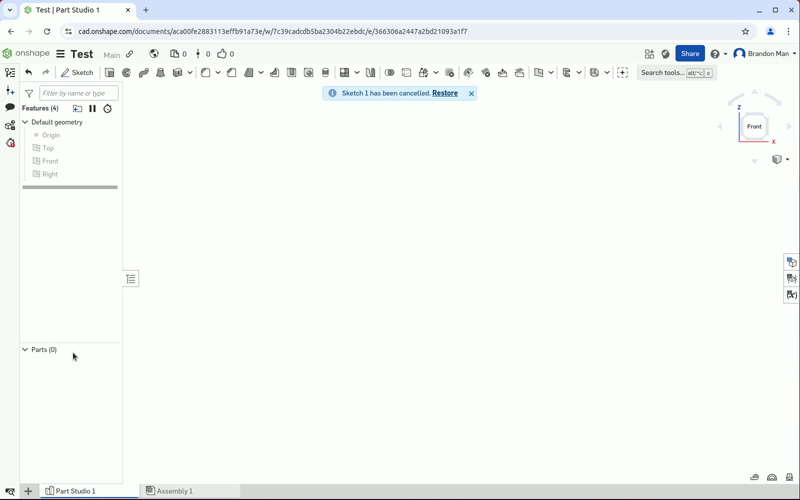
key(shift+s)
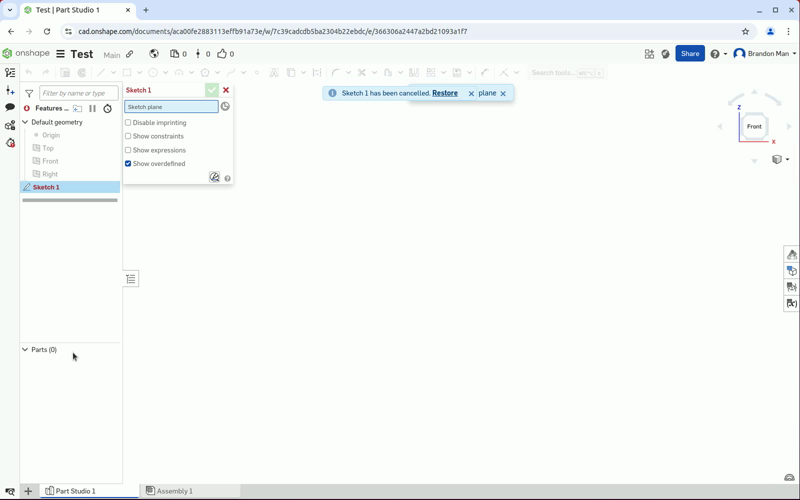
mouse_move(73, 163)
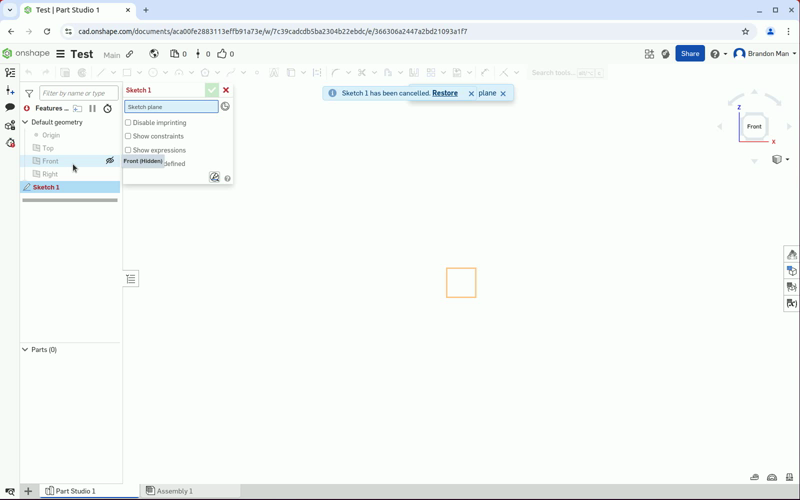
click(73, 163)
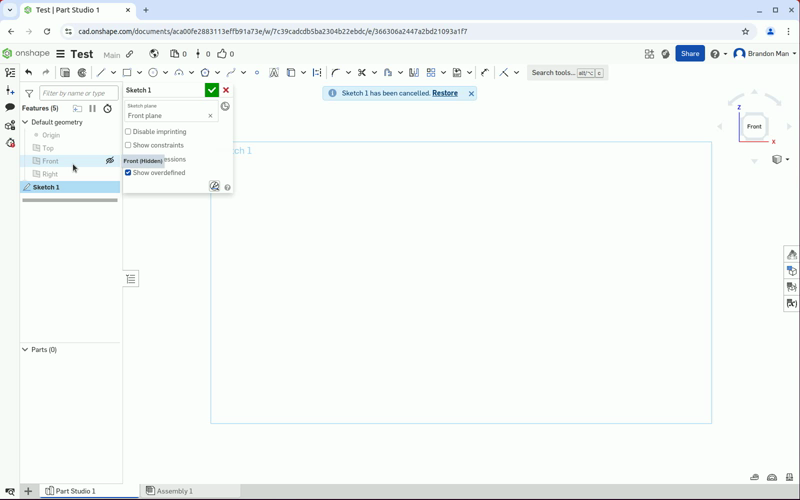
mouse_move(73, 352)
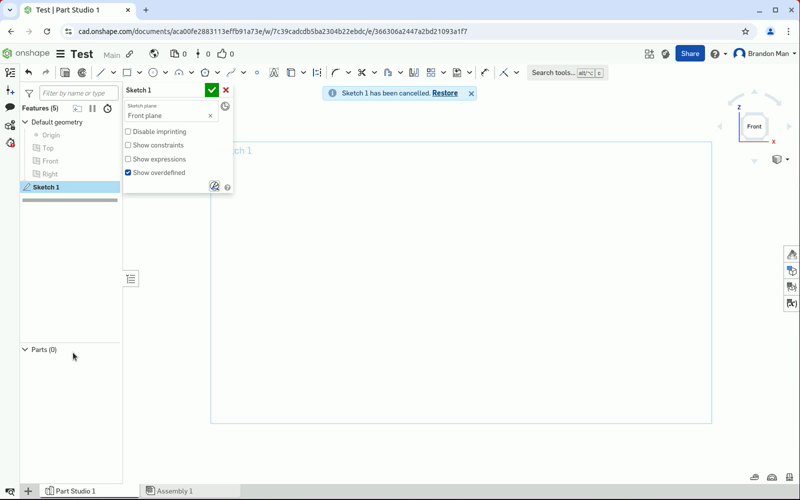
key(y)
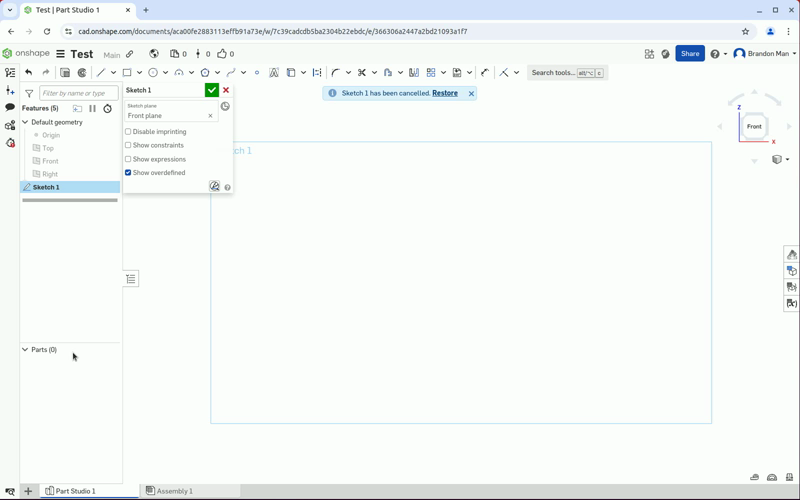
key(l)
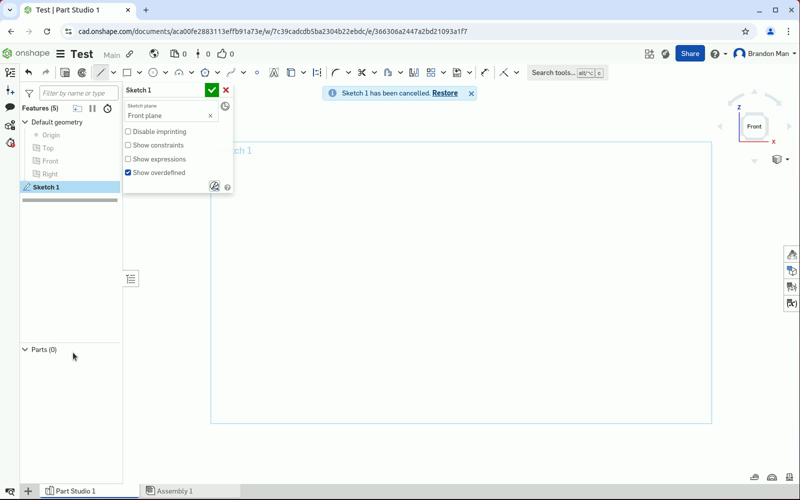
key_down(shift)
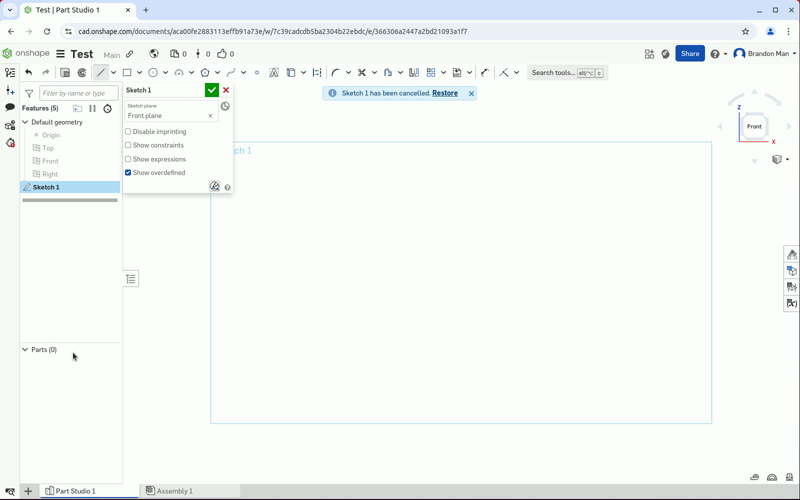
mouse_move(433, 395)
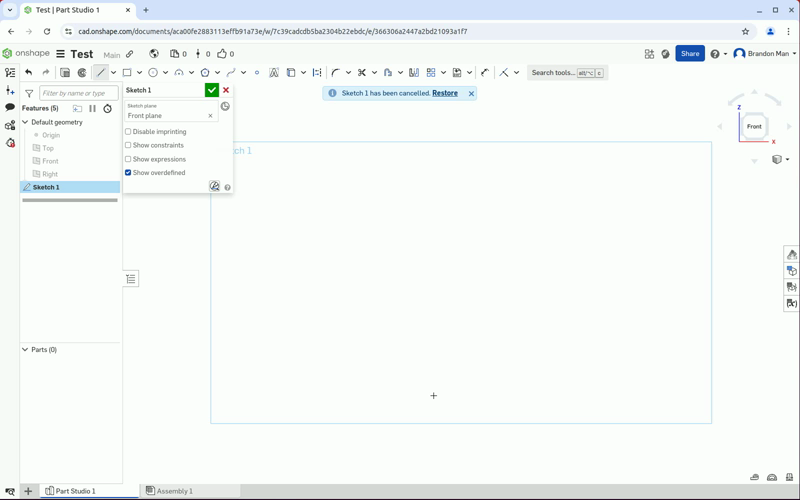
click(433, 395)
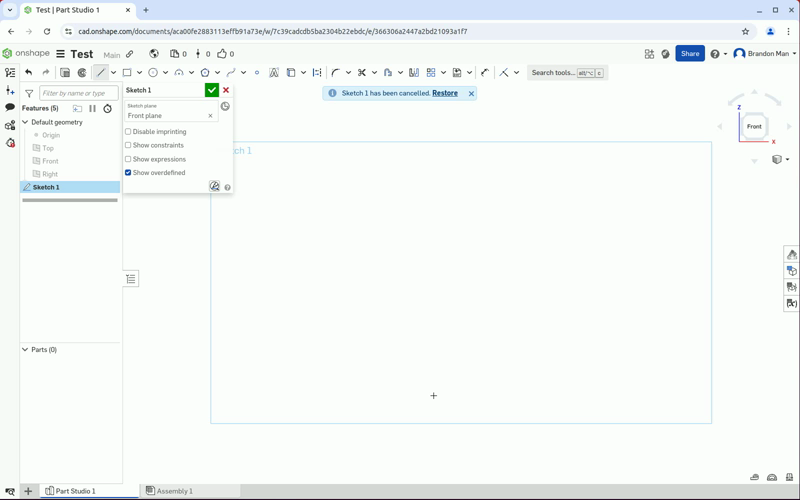
key_up(shift)
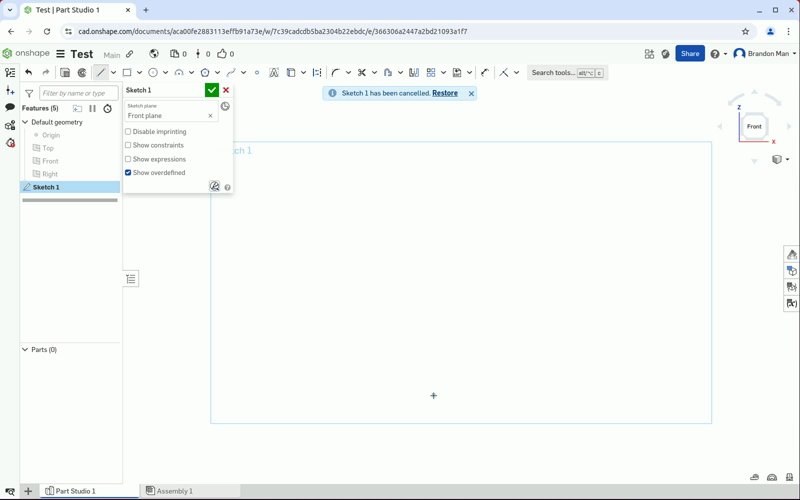
key_down(shift)
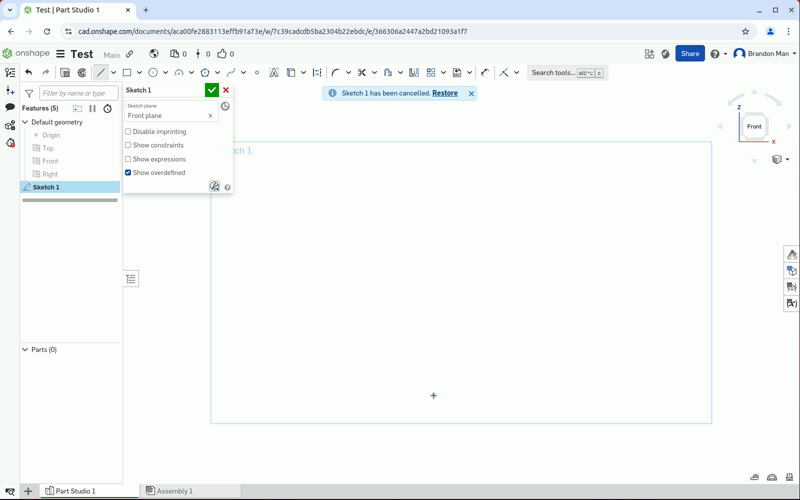
mouse_move(463, 395)
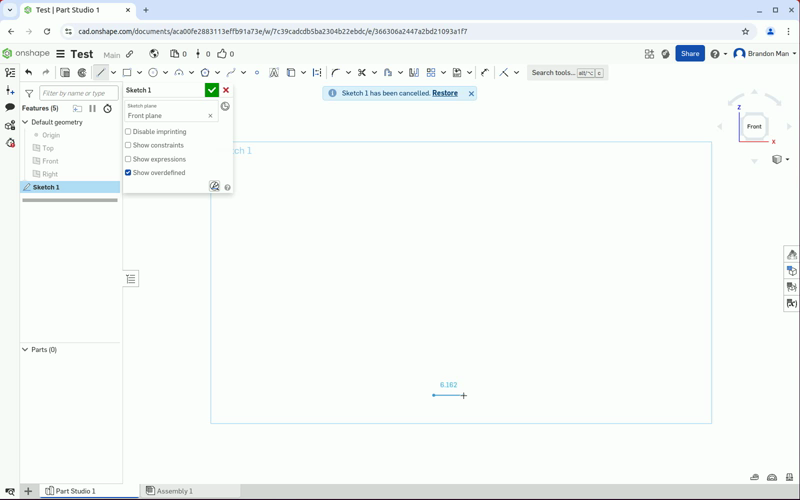
mouse_move(460, 395)
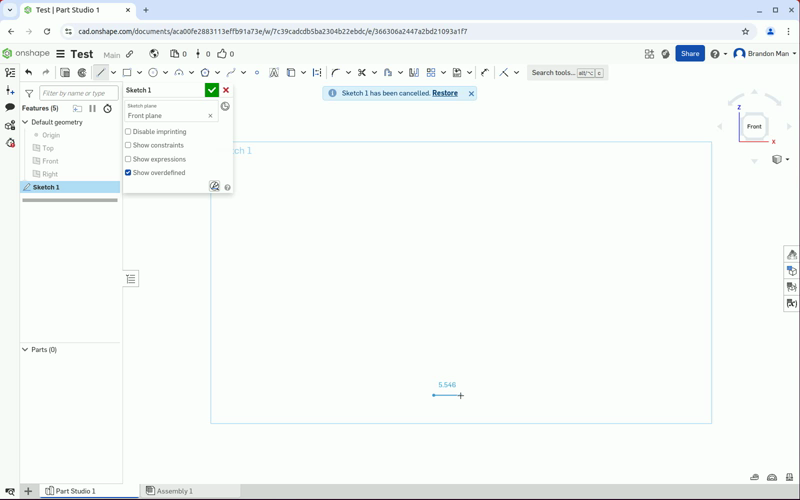
click(460, 395)
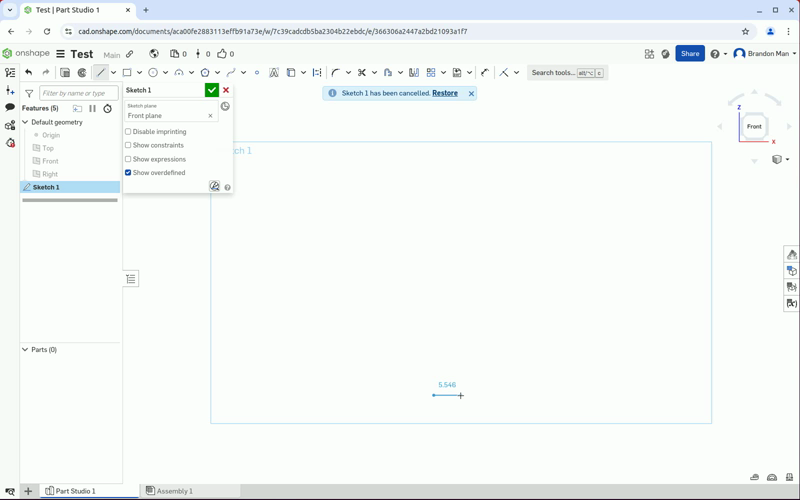
key_up(shift)
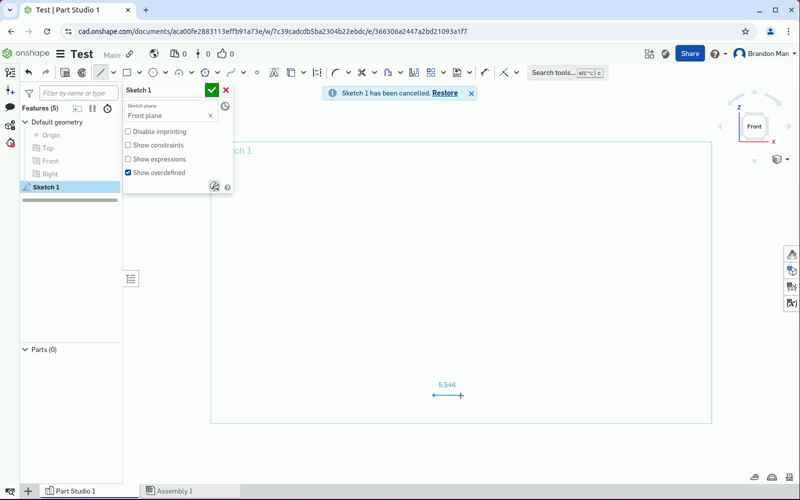
key_down(shift)
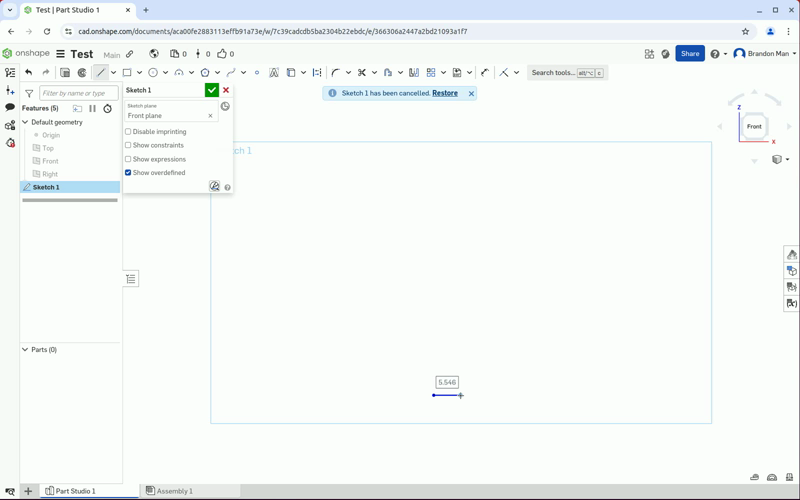
mouse_move(490, 395)
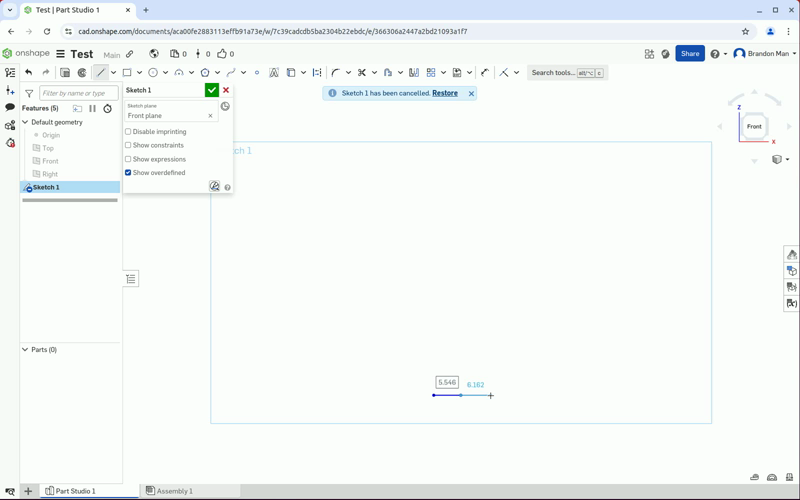
mouse_move(460, 338)
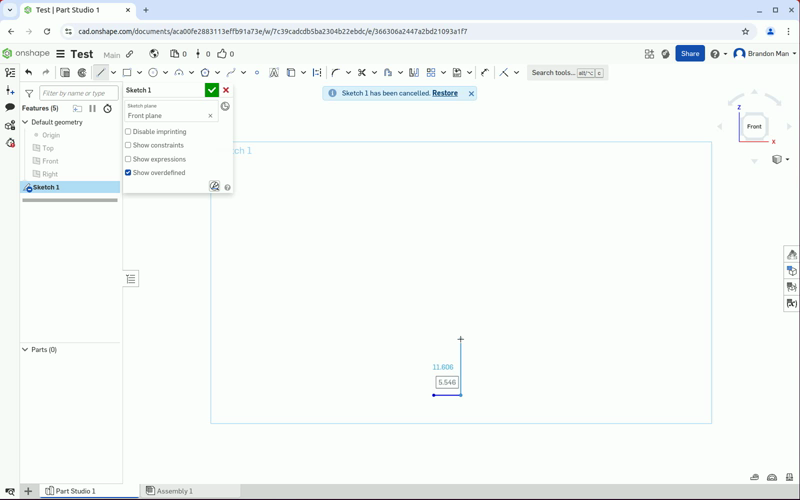
click(460, 338)
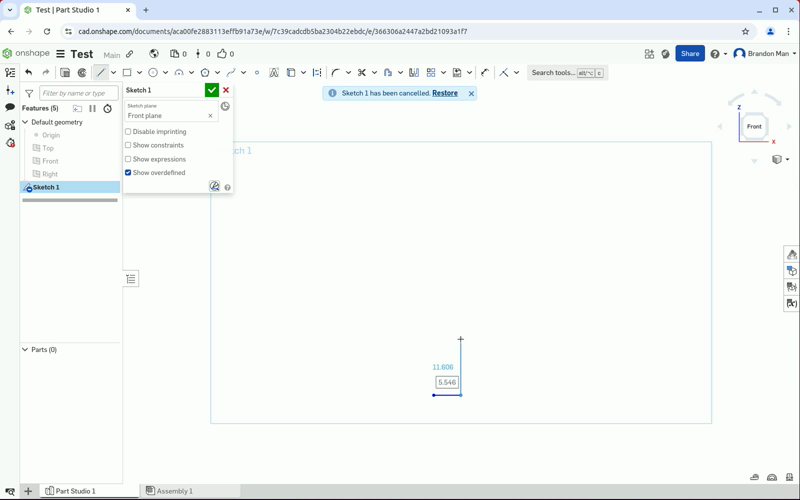
key_up(shift)
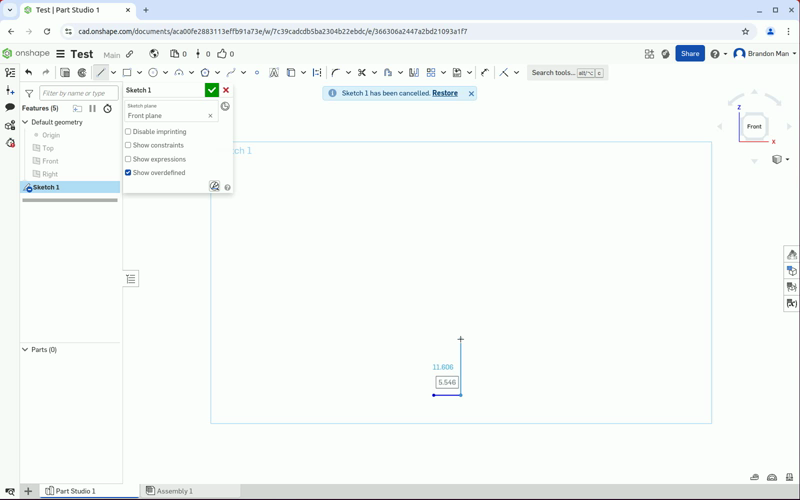
key_down(shift)
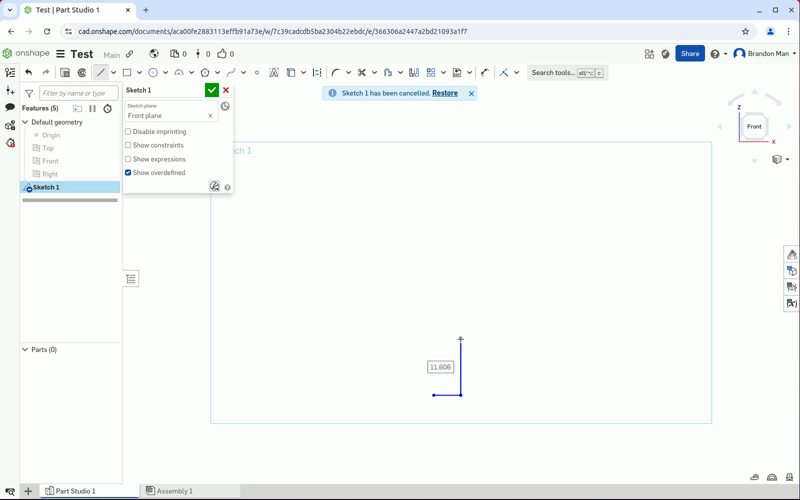
mouse_move(490, 338)
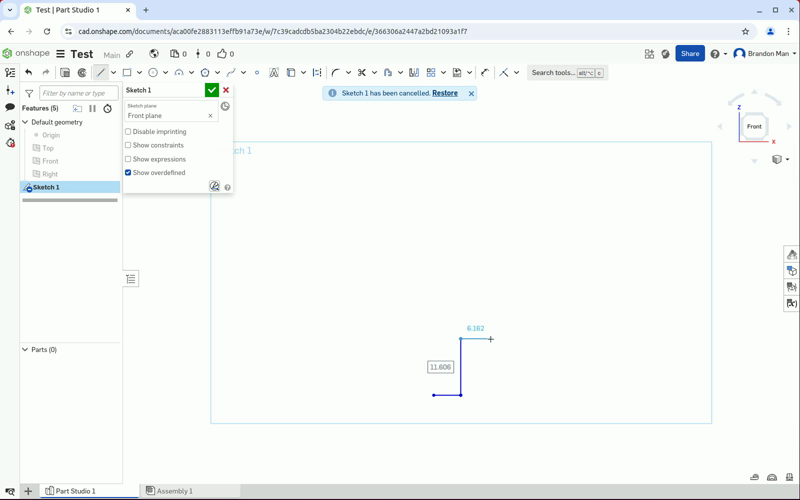
mouse_move(433, 338)
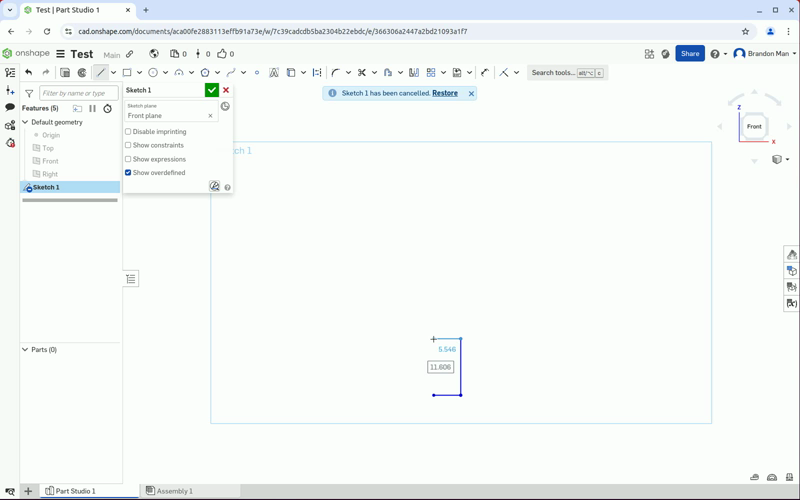
click(433, 338)
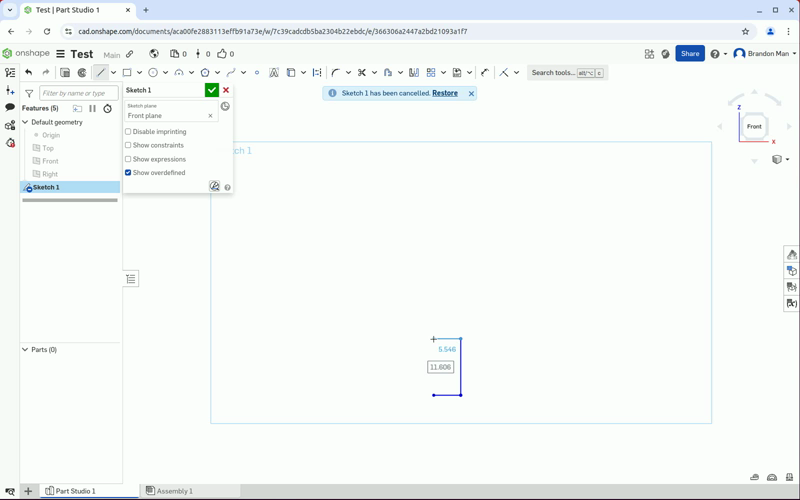
key_up(shift)
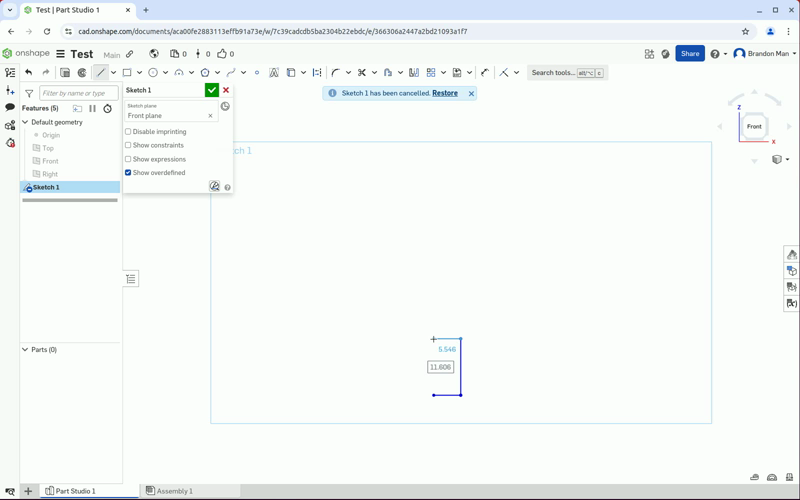
mouse_move(463, 338)
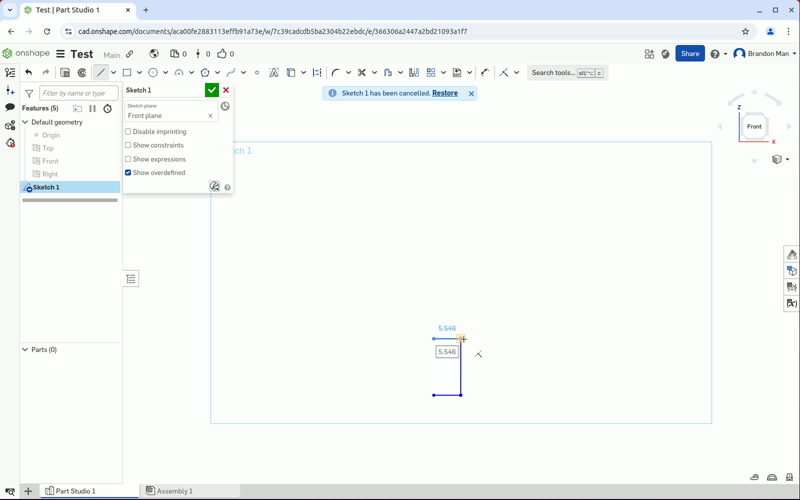
key_down(shift)
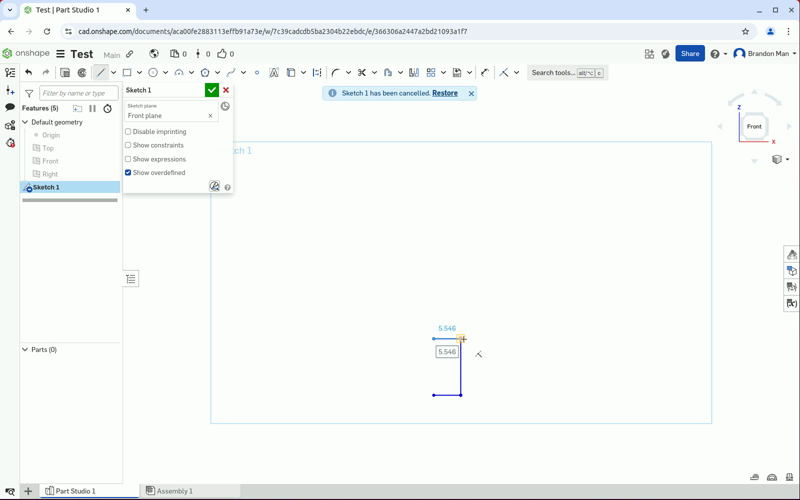
mouse_move(433, 395)
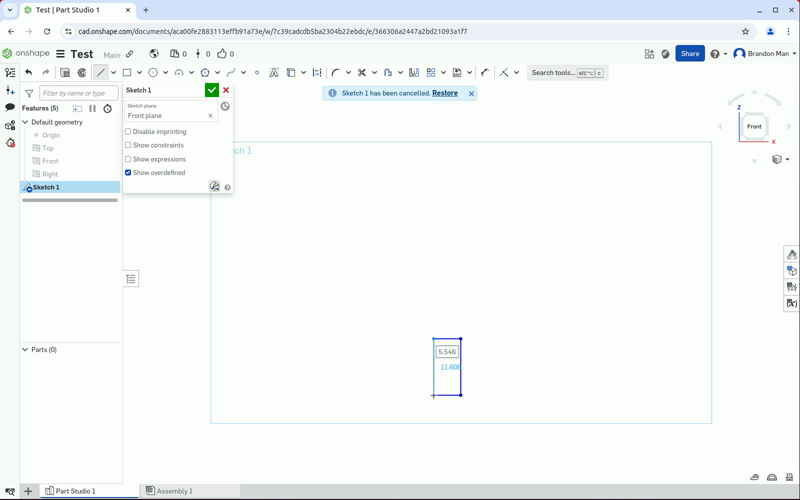
key_up(shift)
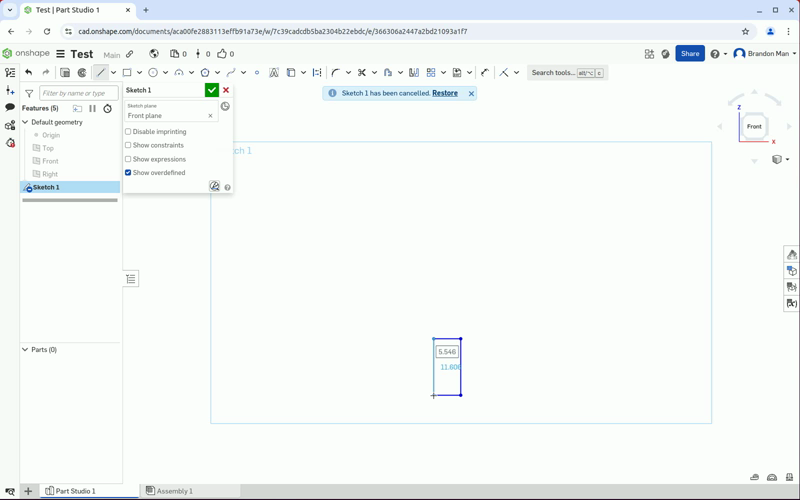
click(433, 395)
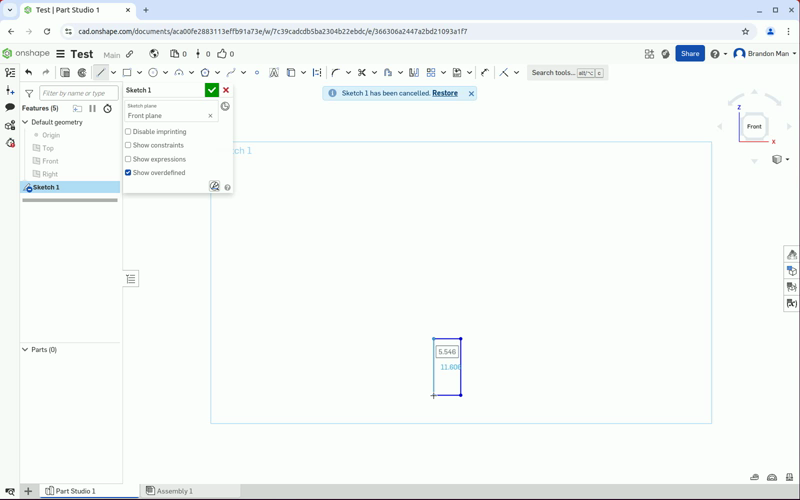
key(esc)
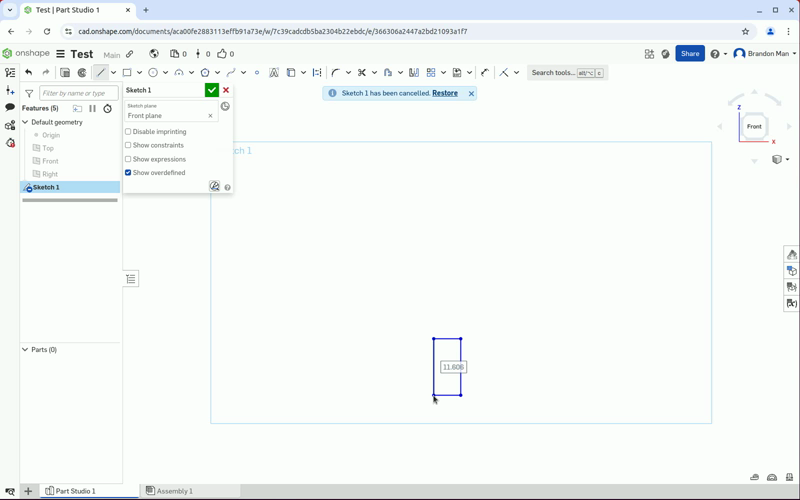
mouse_move(458, 353)
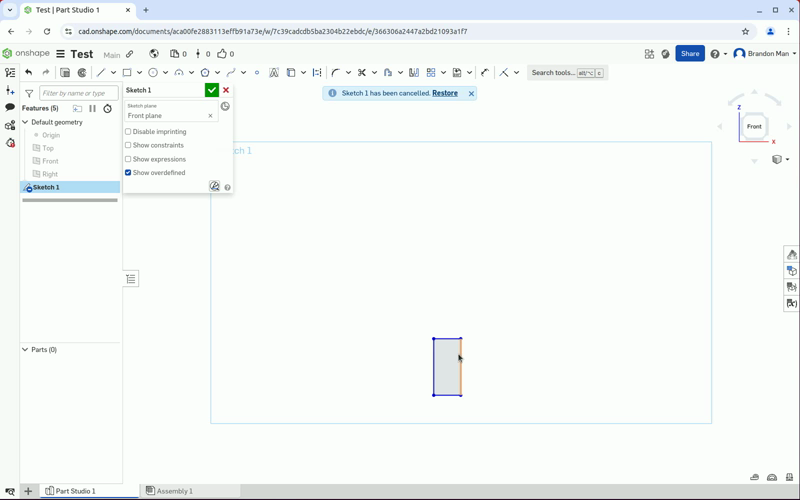
scroll(6)
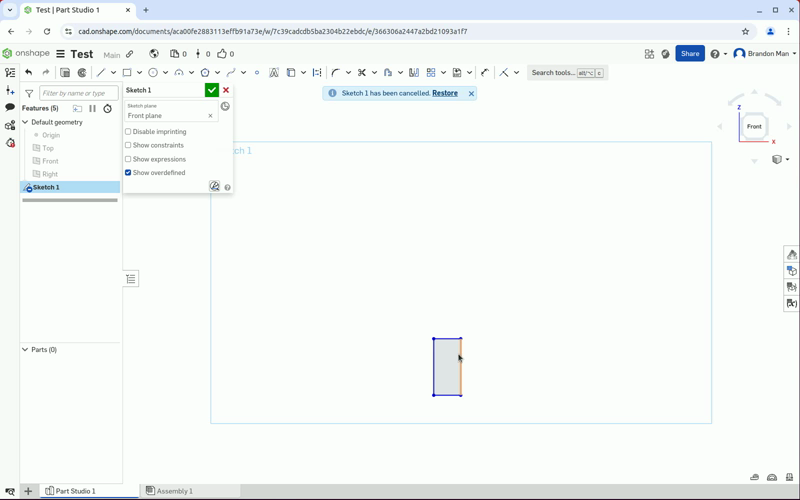
scroll(6)
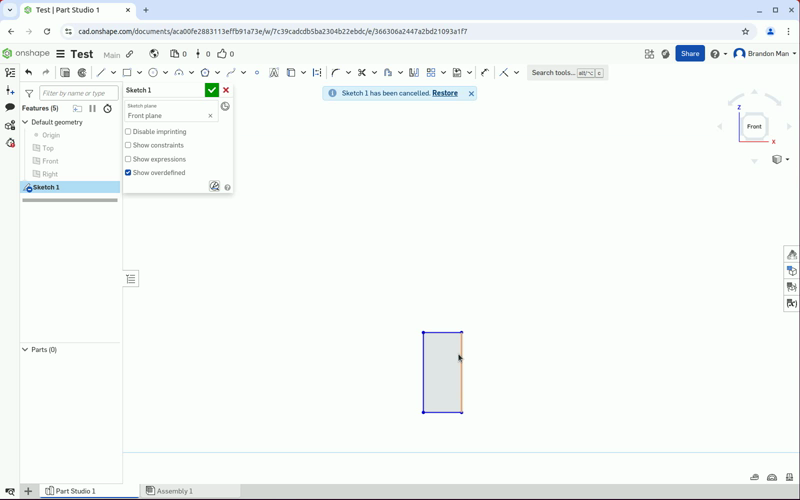
scroll(6)
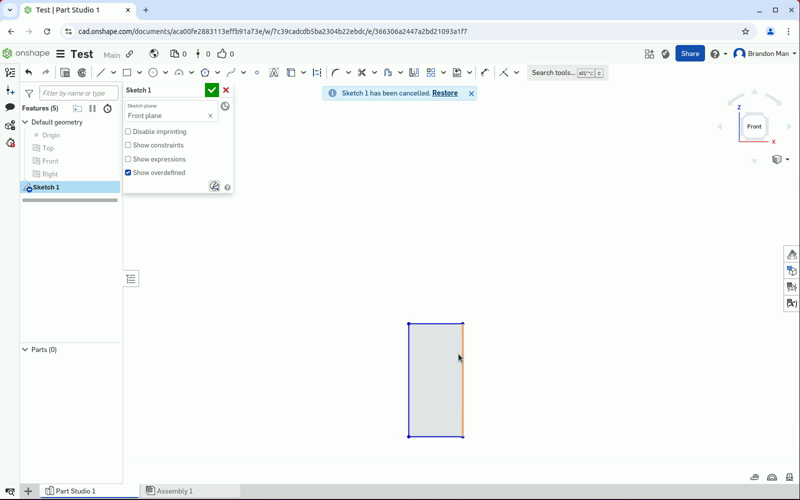
scroll(6)
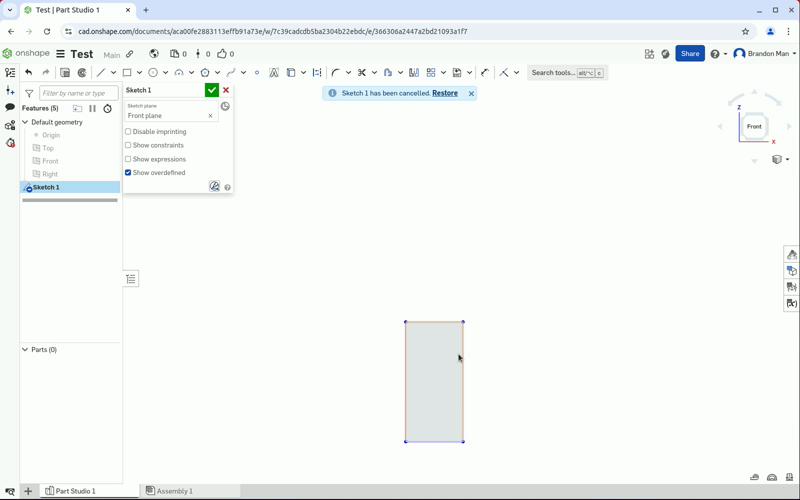
scroll(6)
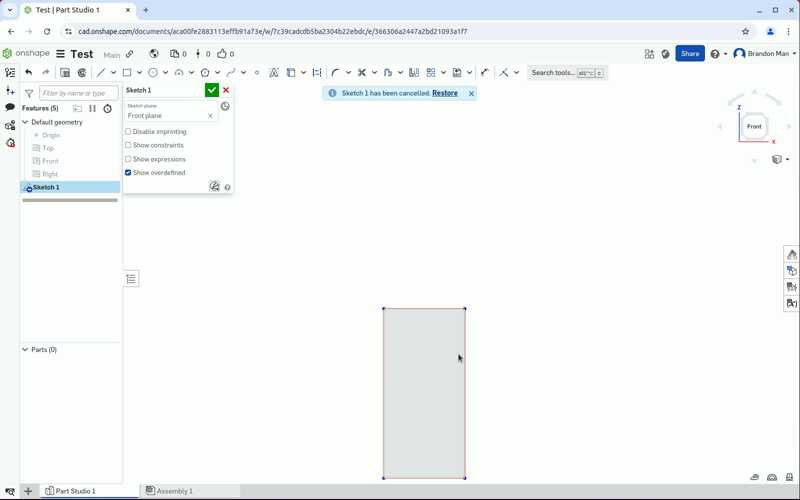
scroll(6)
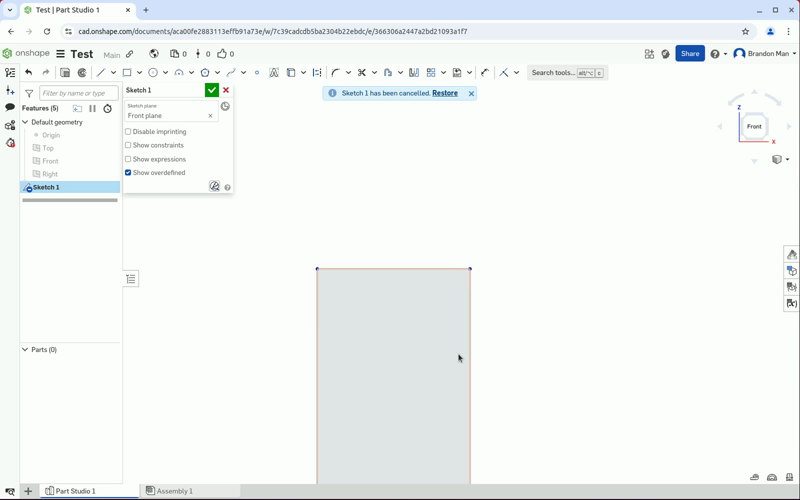
scroll(6)
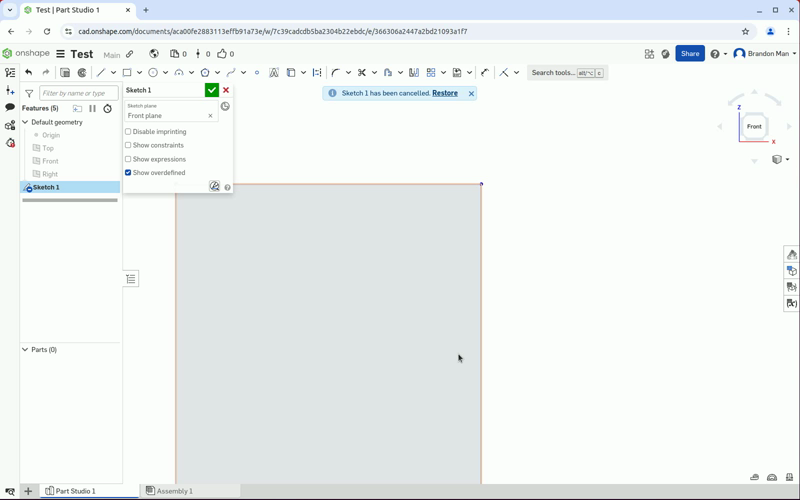
click(458, 353)
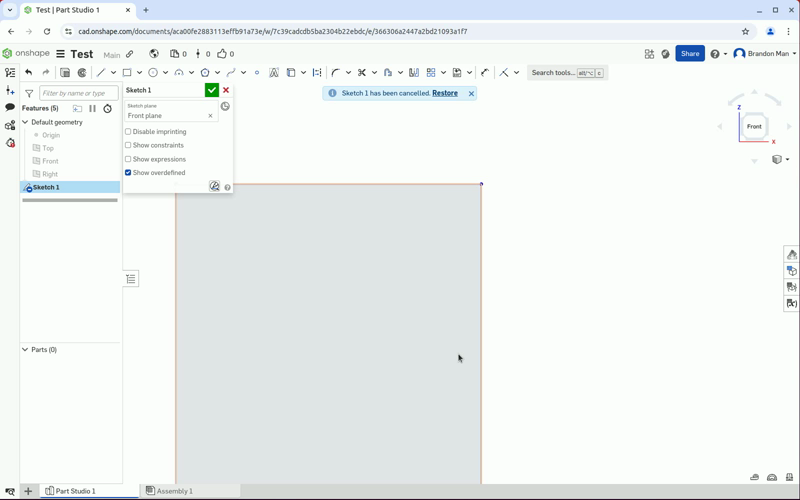
scroll(-6)
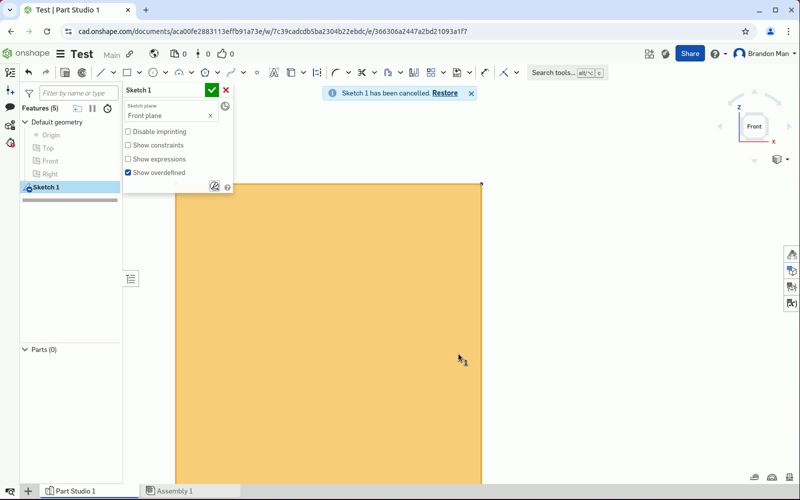
scroll(-6)
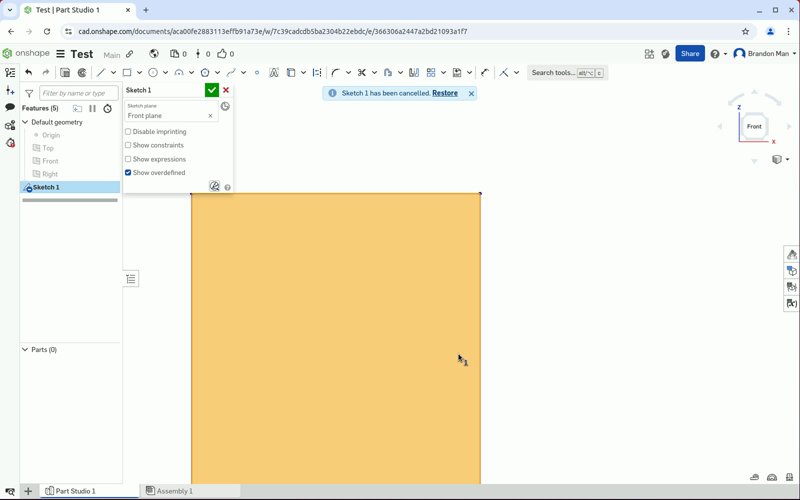
scroll(-6)
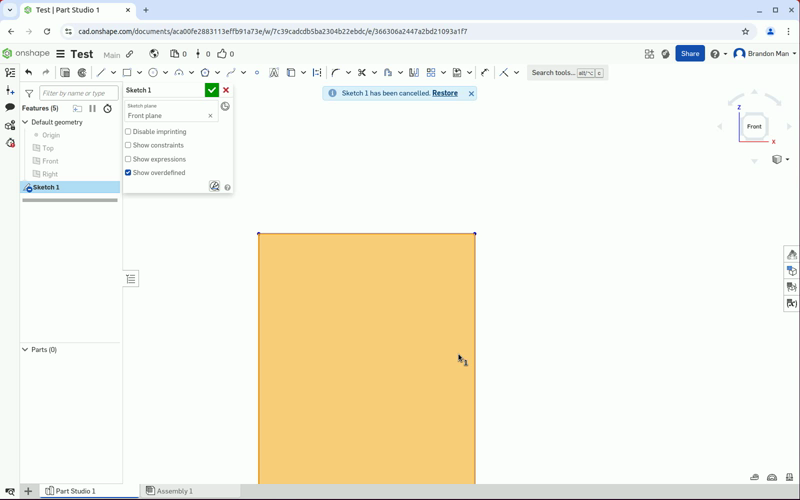
scroll(-6)
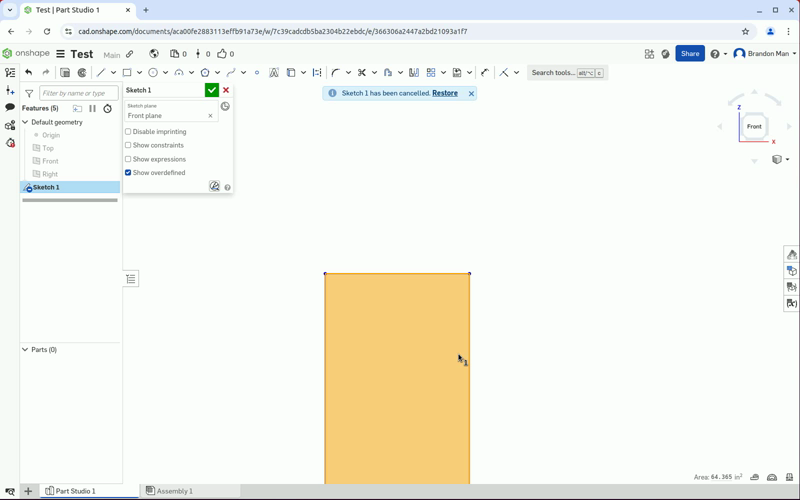
scroll(-6)
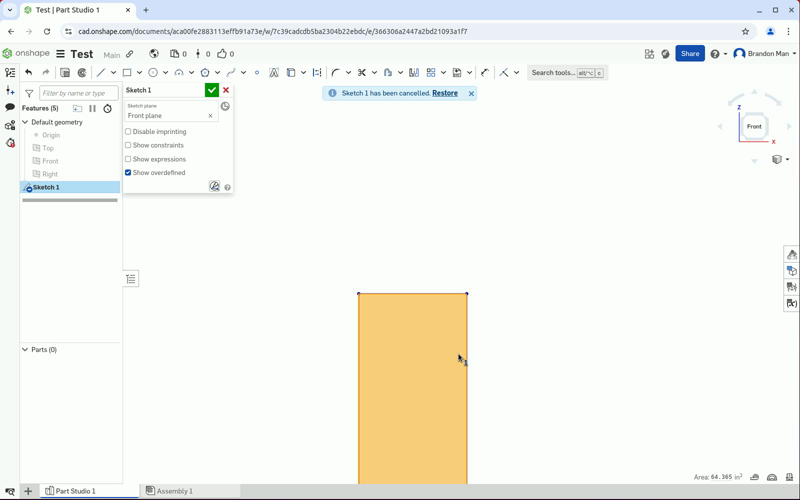
scroll(-6)
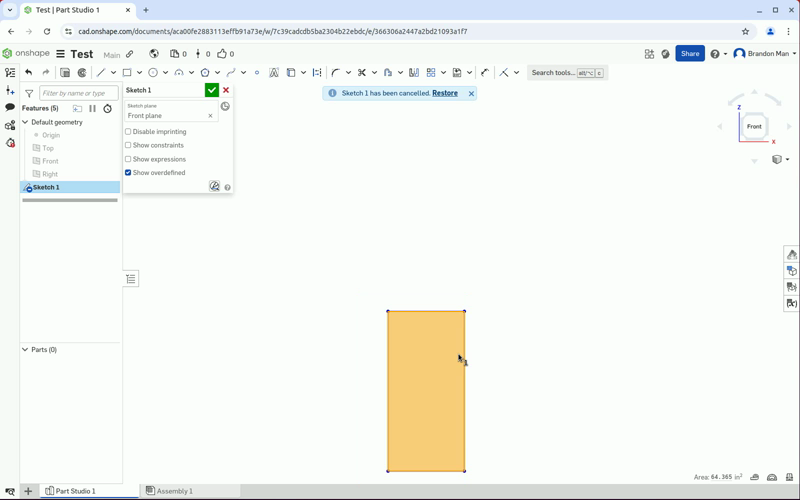
scroll(-6)
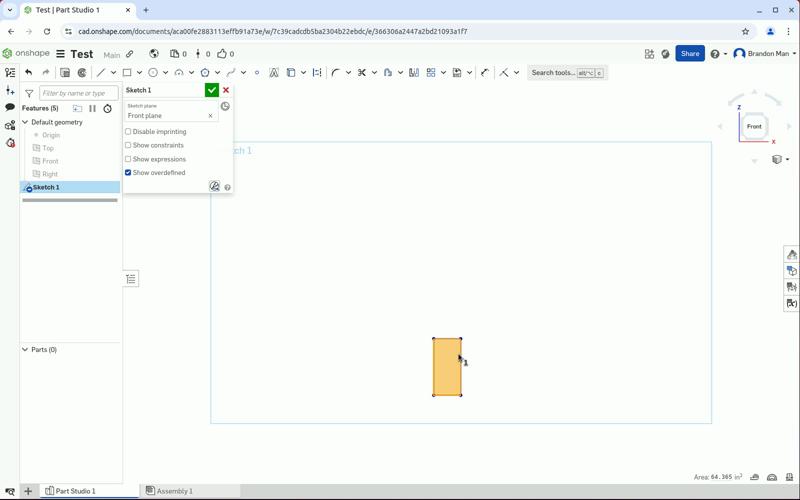
mouse_move(73, 352)
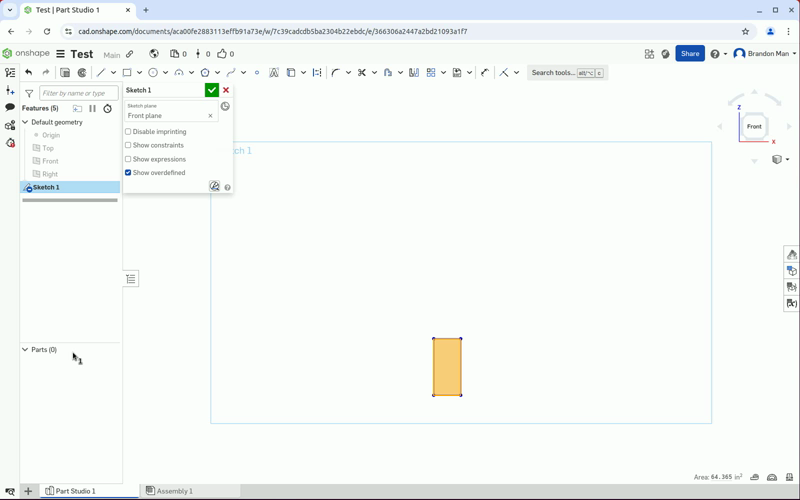
key(shift+y)
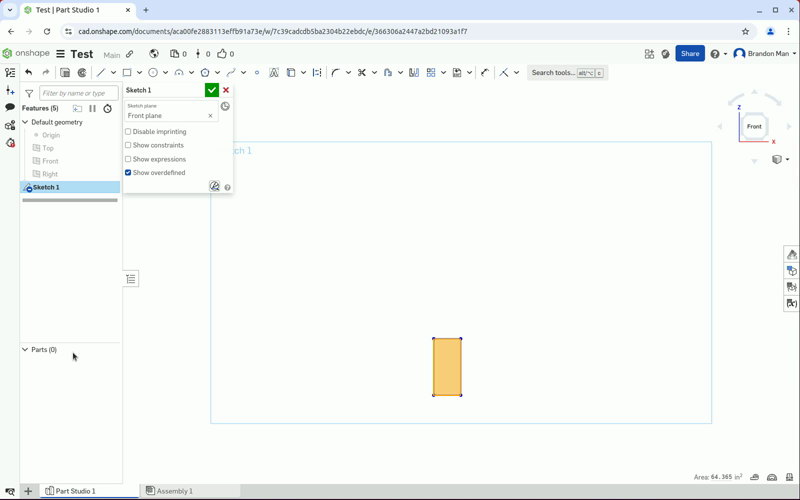
key(shift+e)
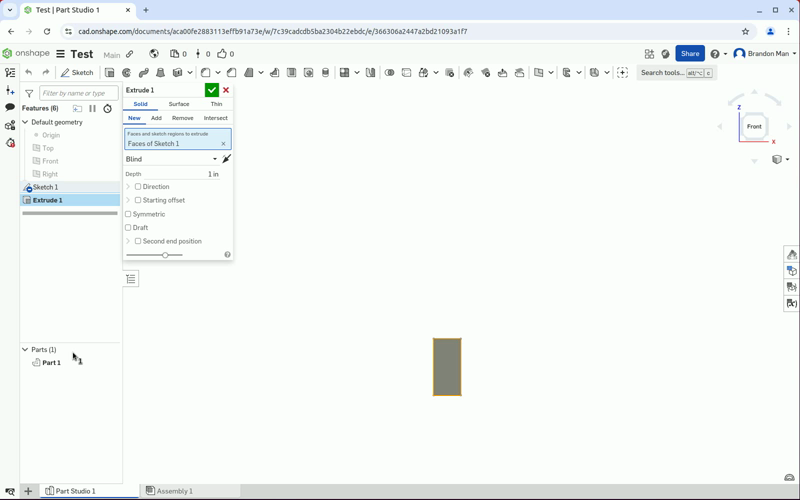
mouse_move(143, 106)
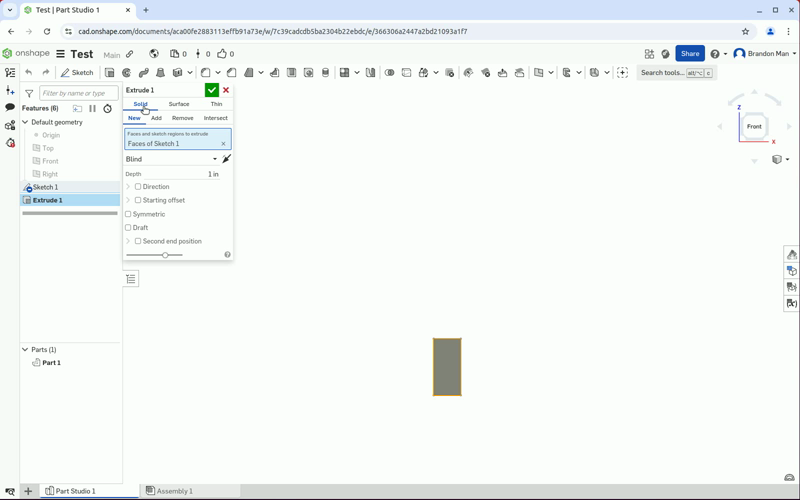
click(143, 106)
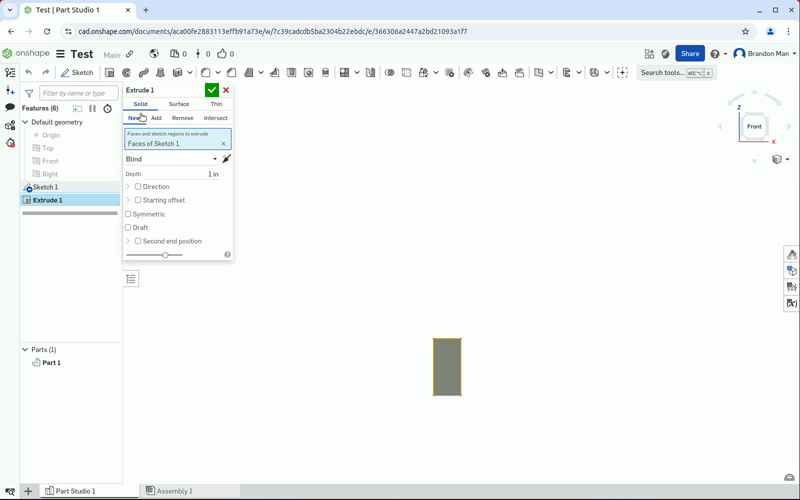
mouse_move(137, 120)
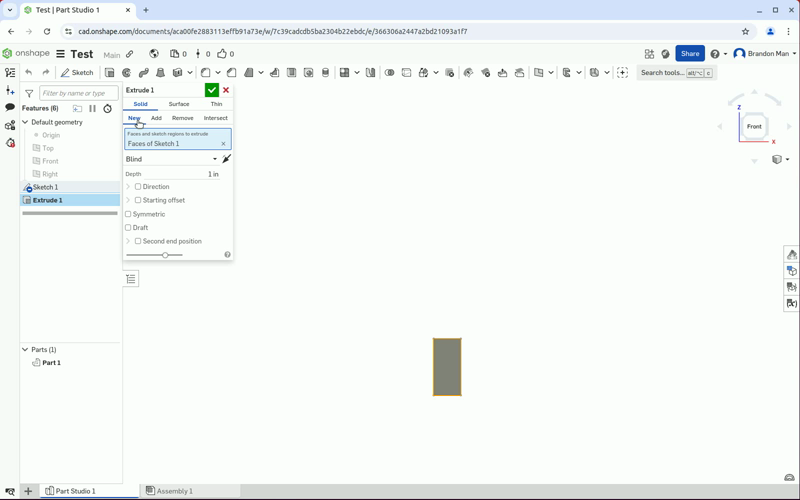
click(137, 120)
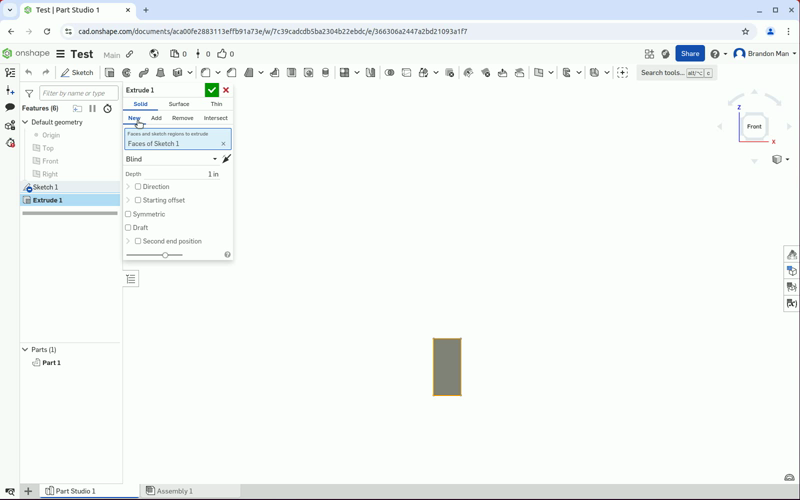
key(tab, 4)
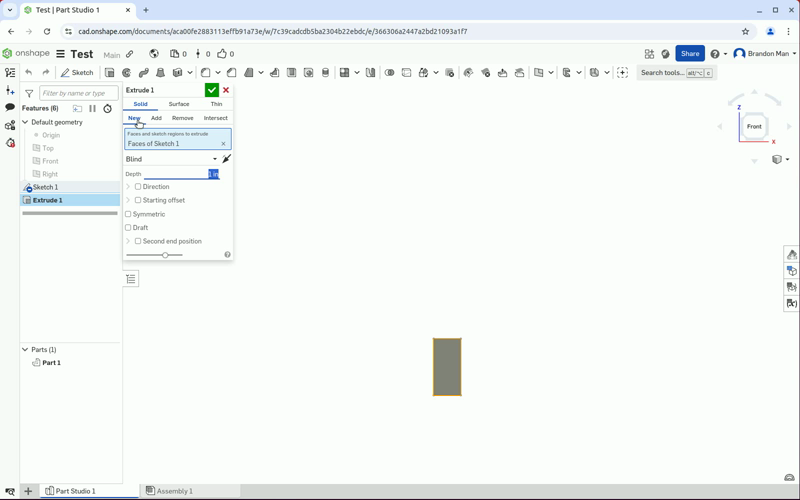
text(8.425)
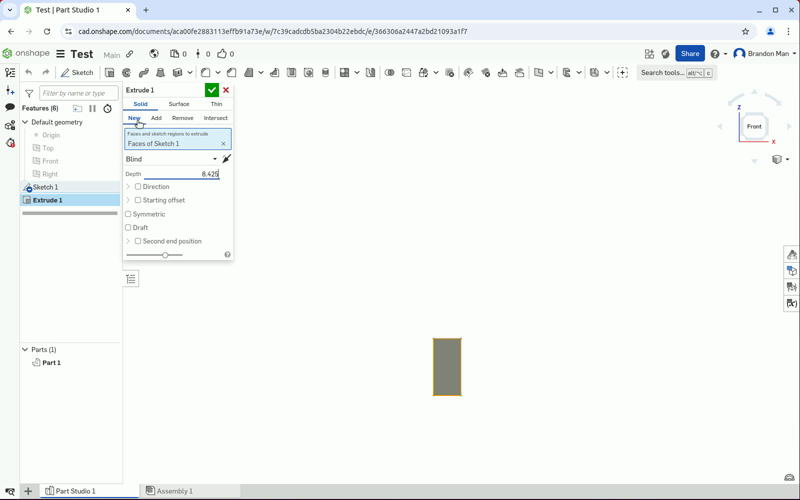
key(enter)
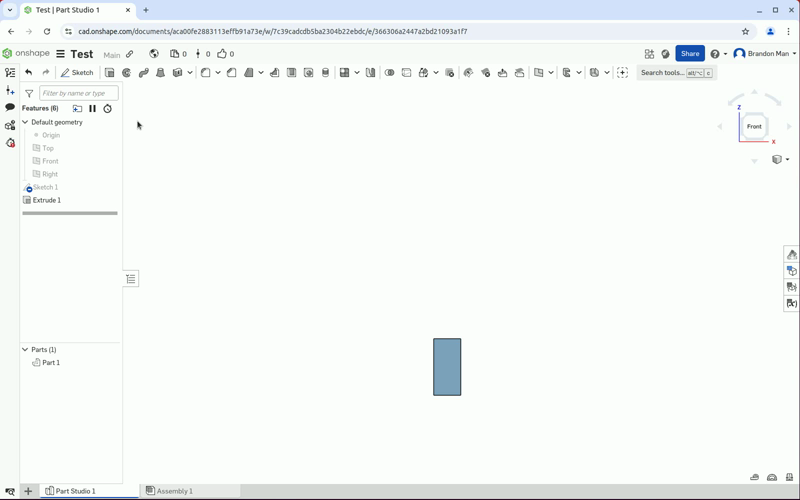
key(shift+h)
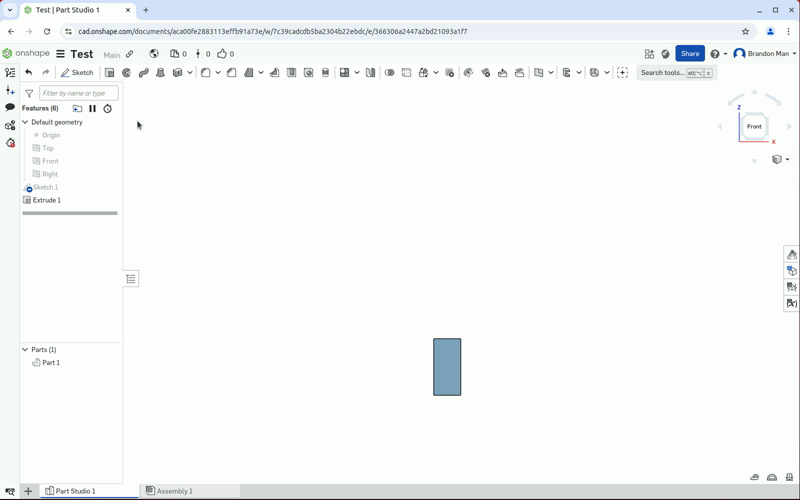
key(shift+h)
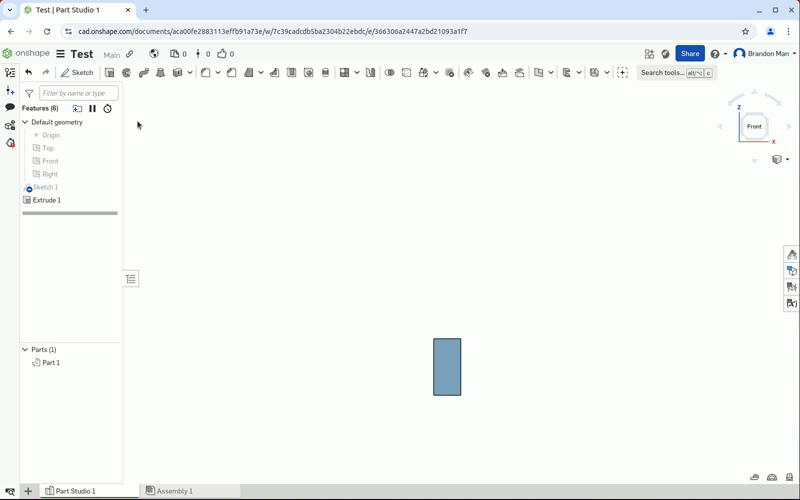
mouse_move(73, 189)
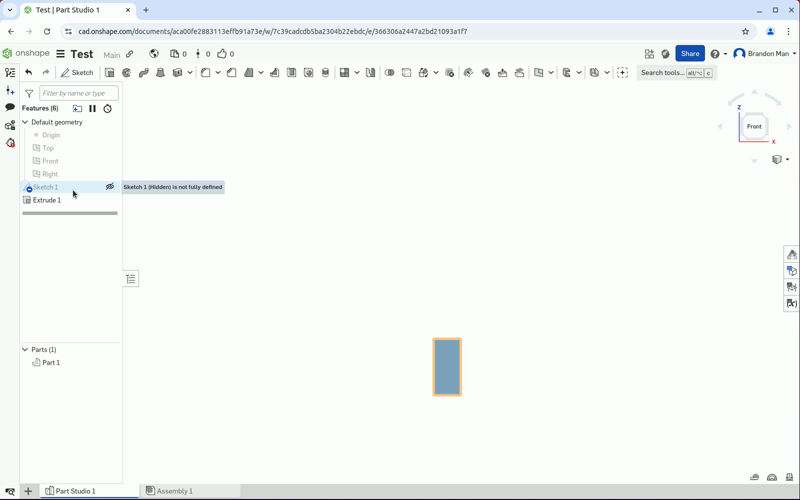
click(73, 189)
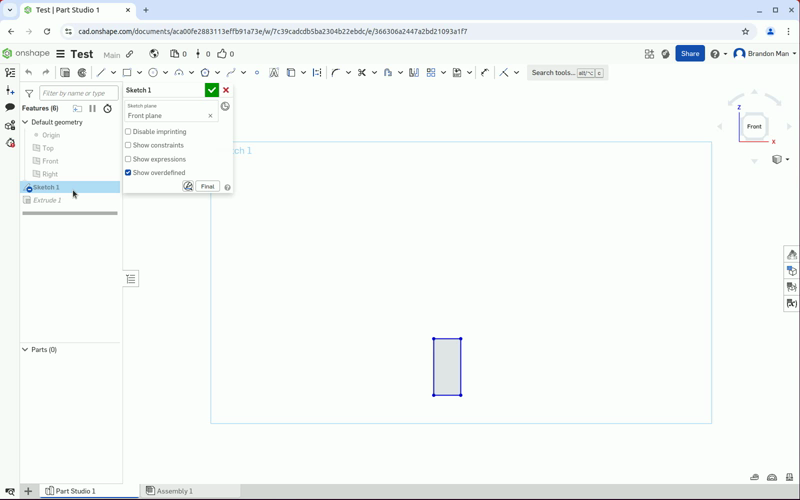
mouse_move(229, 92)
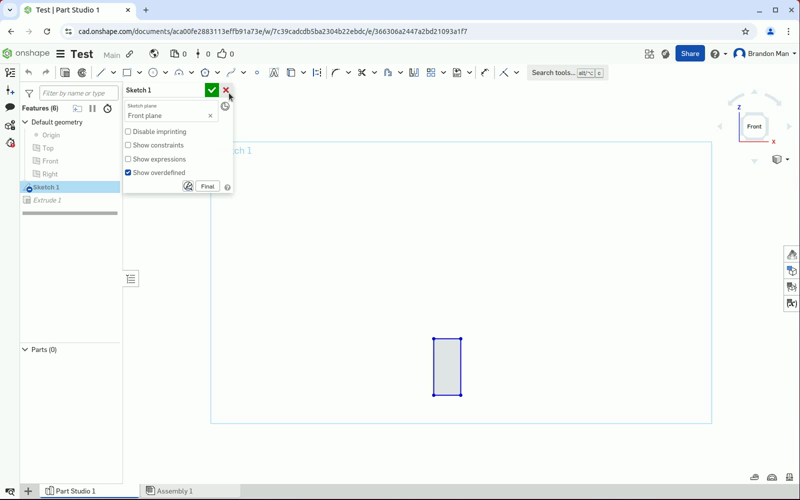
click(229, 92)
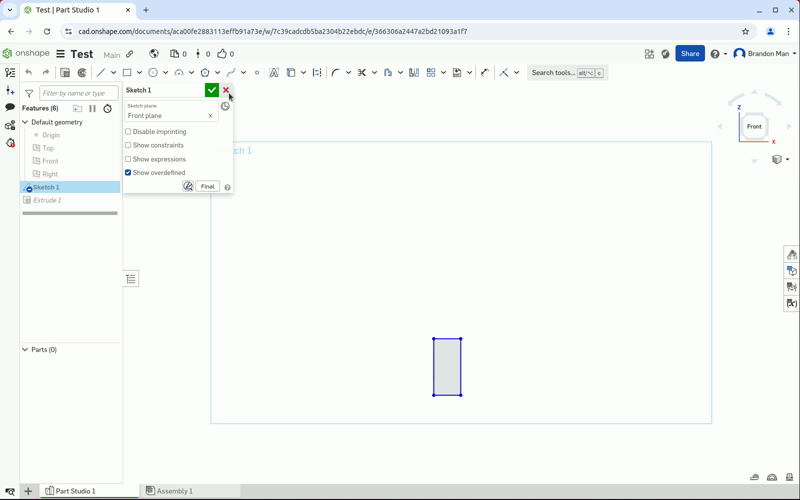
key(shift+s)
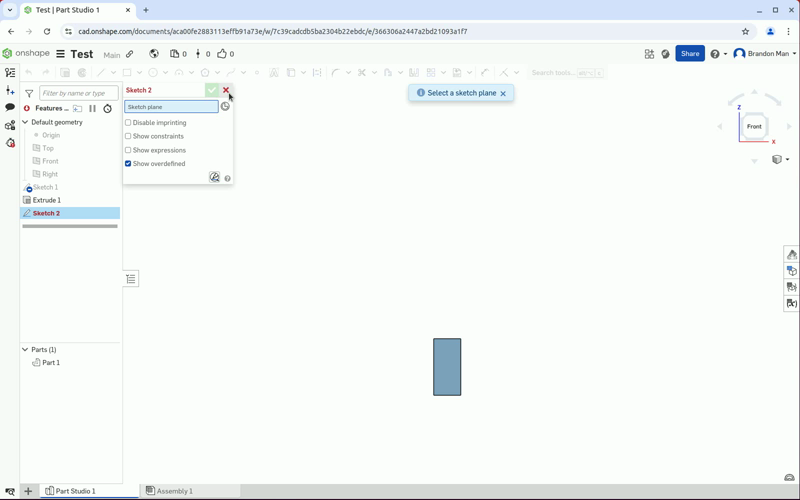
mouse_move(73, 163)
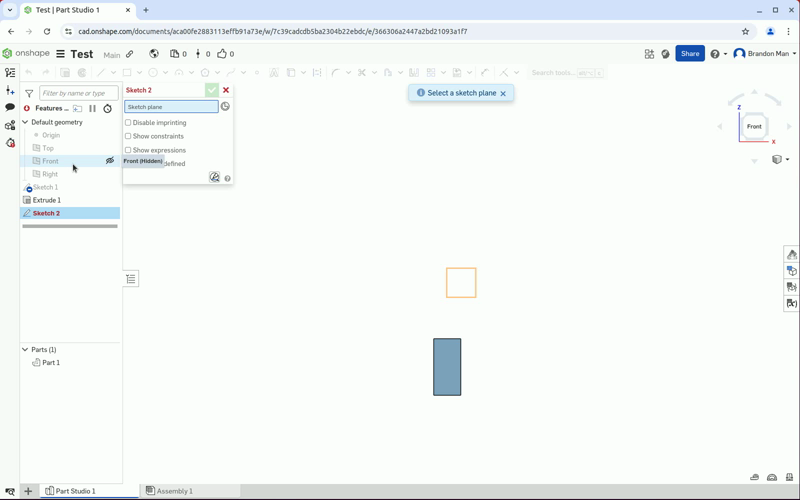
click(73, 163)
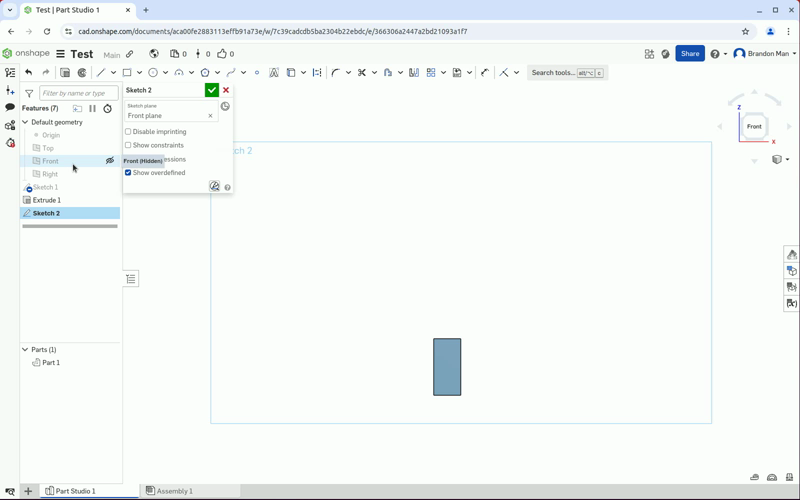
mouse_move(73, 352)
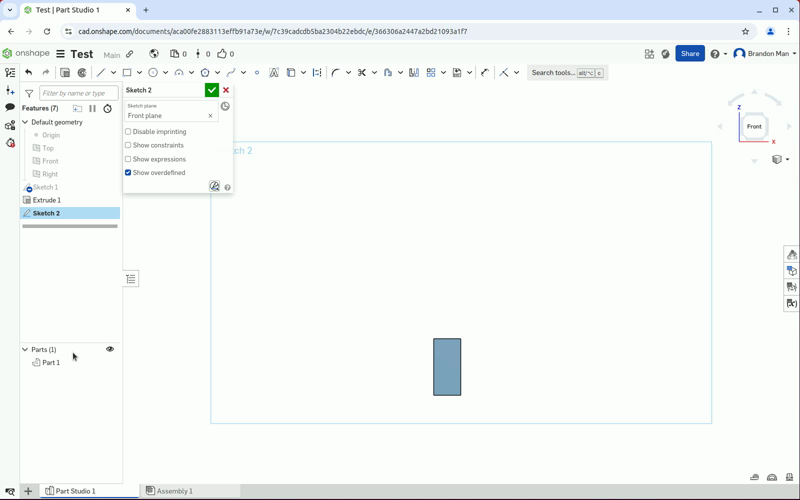
key(y)
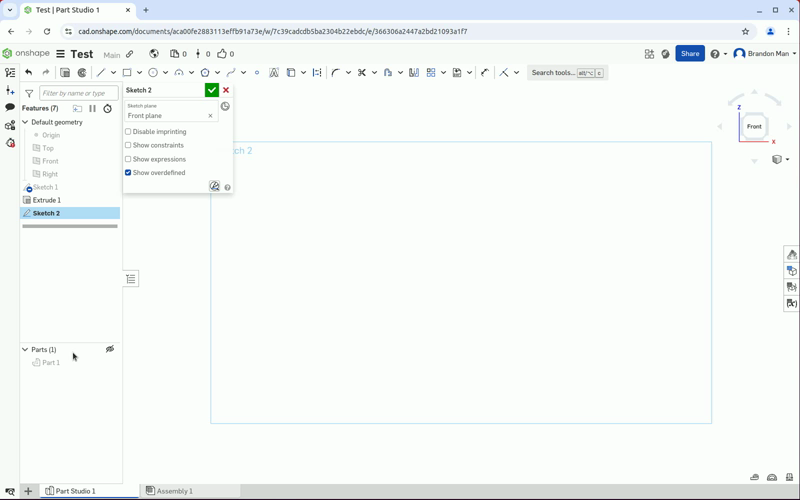
key(l)
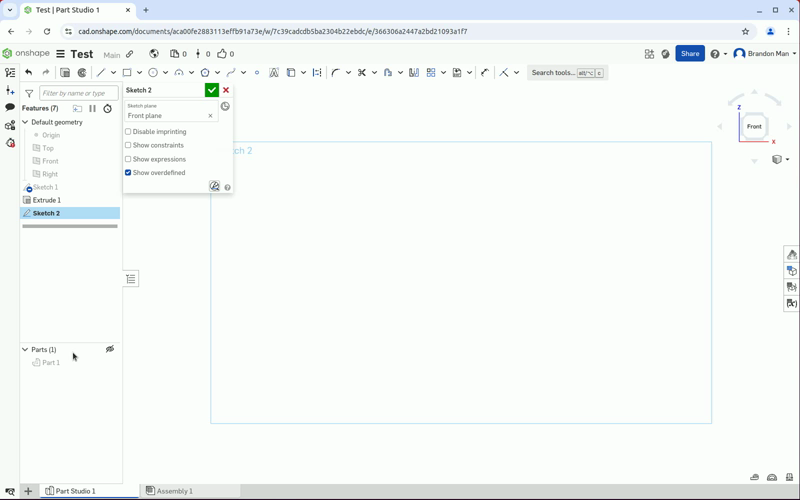
key_down(shift)
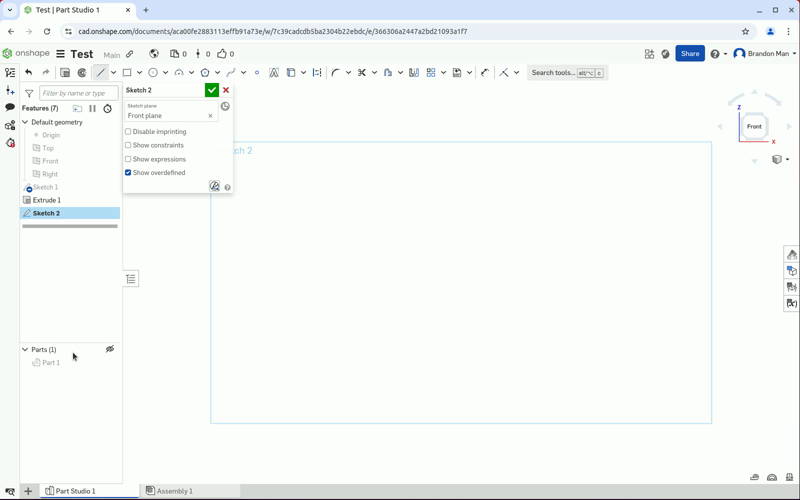
mouse_move(484, 395)
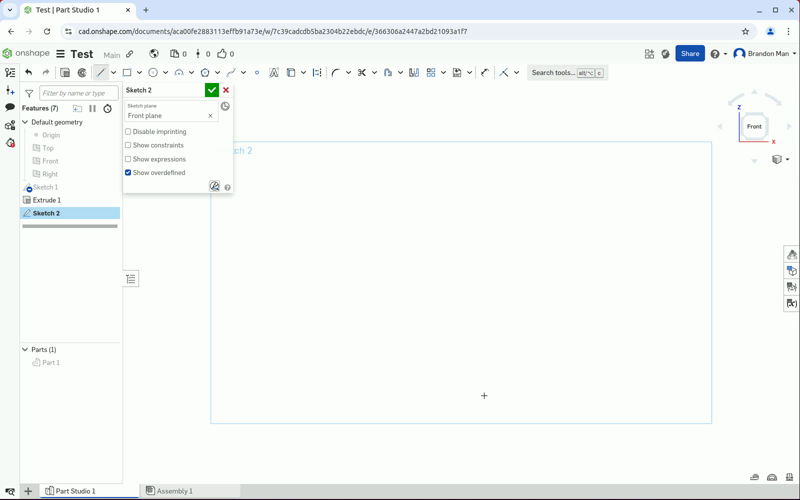
click(484, 395)
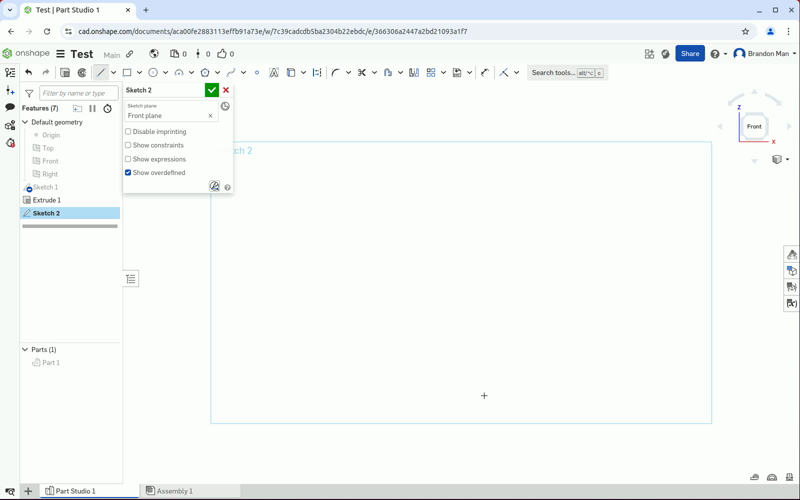
key_up(shift)
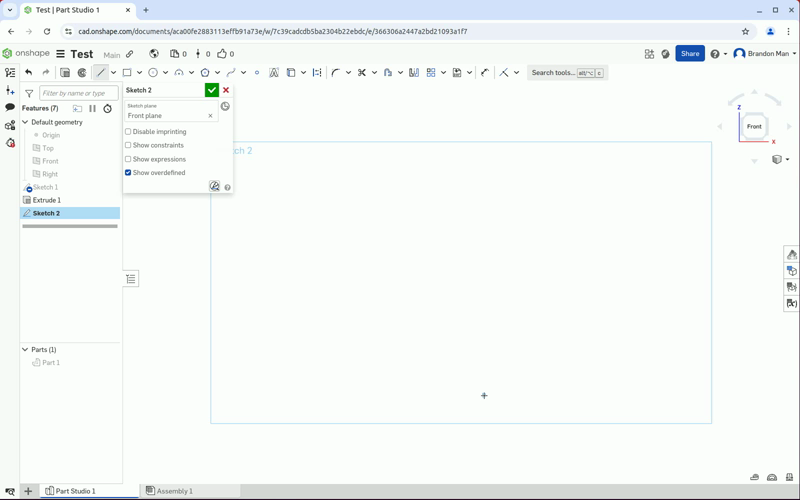
key_down(shift)
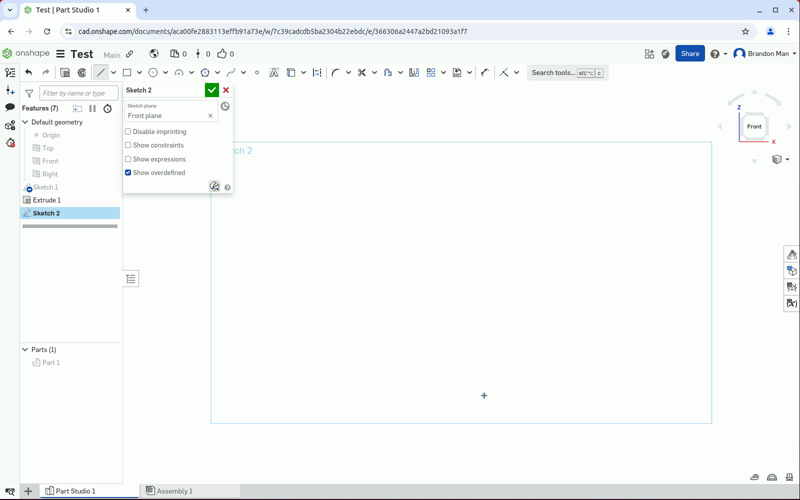
mouse_move(514, 395)
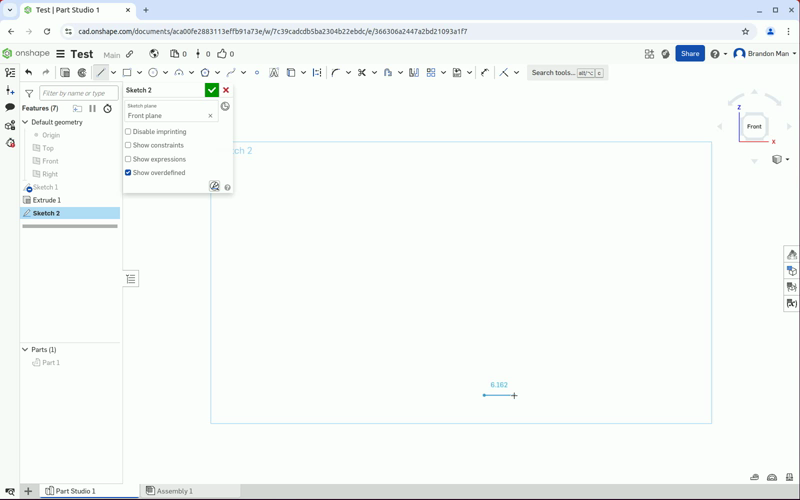
mouse_move(507, 395)
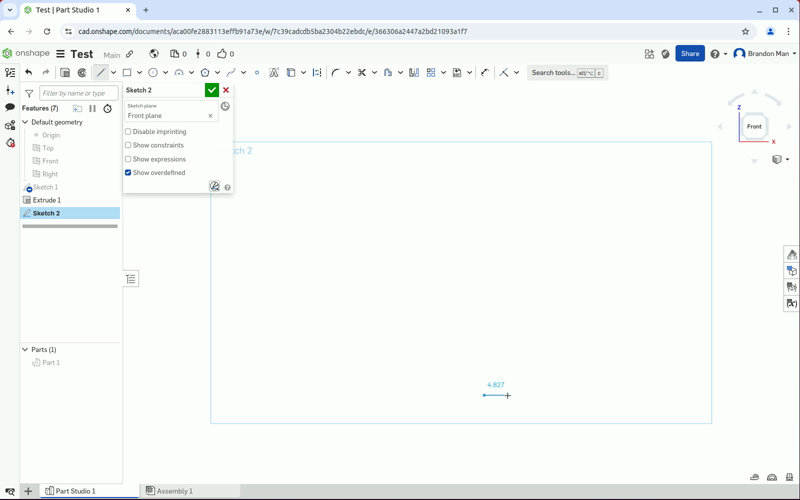
click(507, 395)
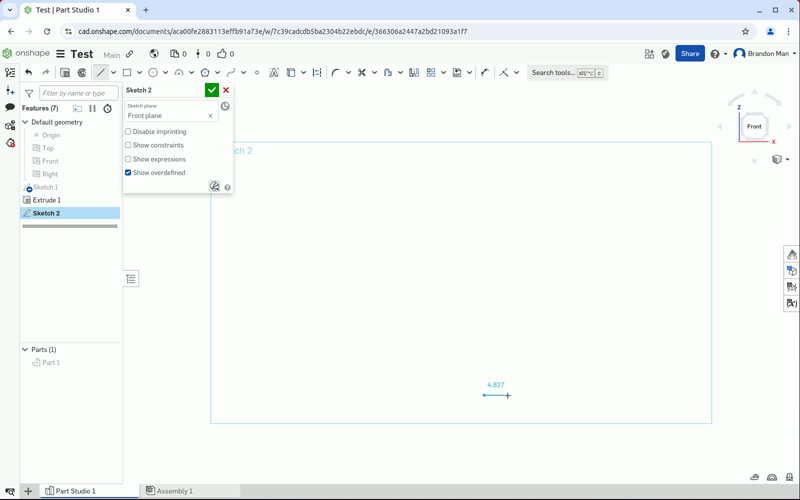
key_up(shift)
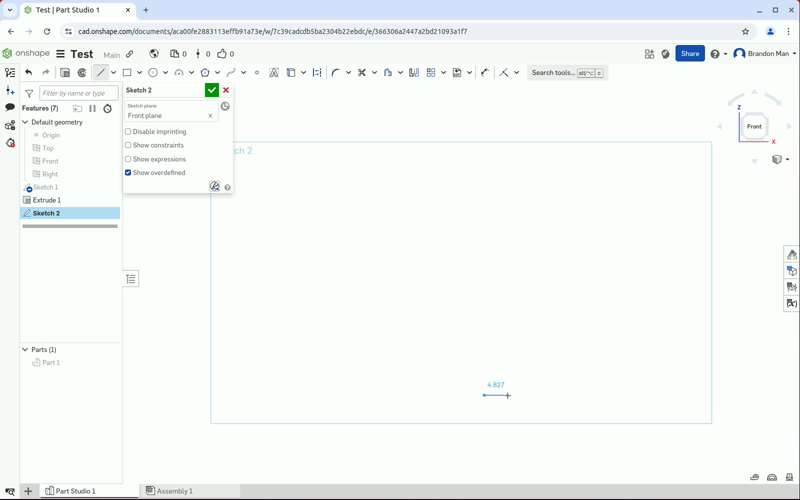
key_down(shift)
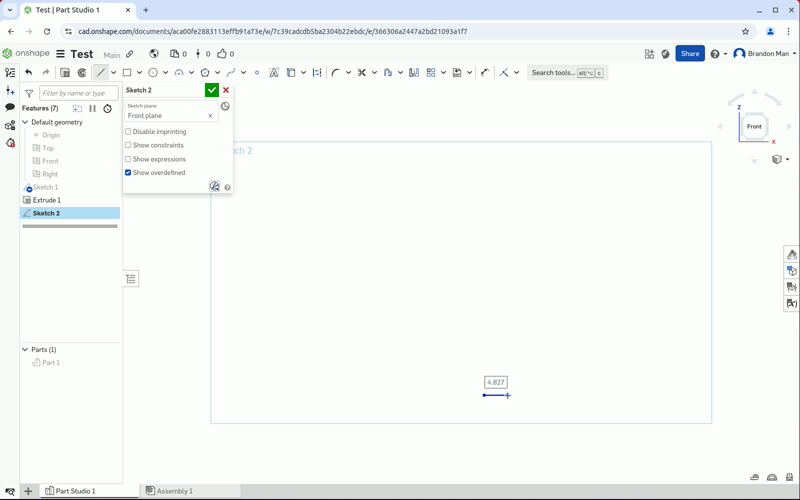
mouse_move(507, 335)
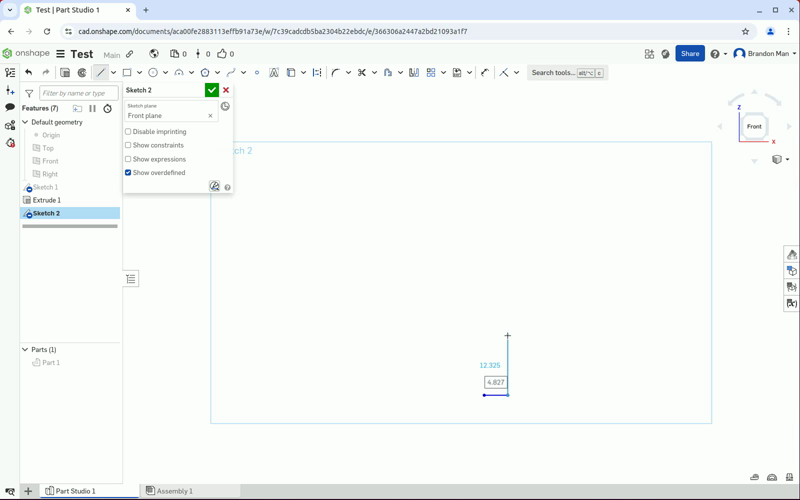
click(507, 335)
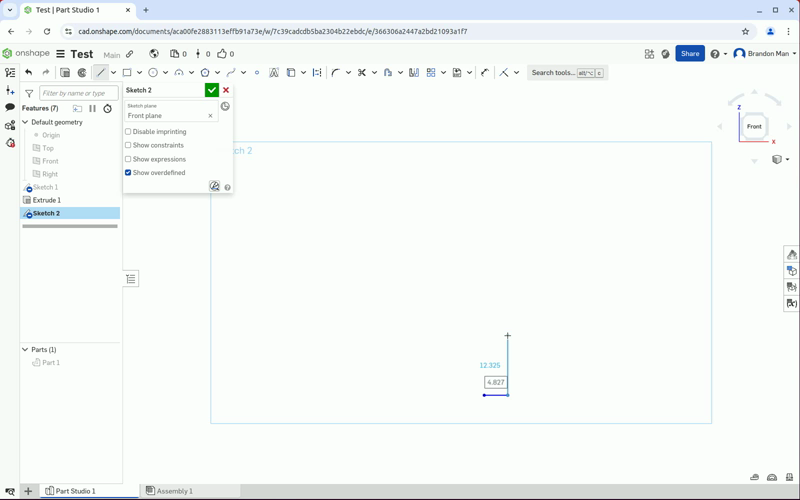
key_up(shift)
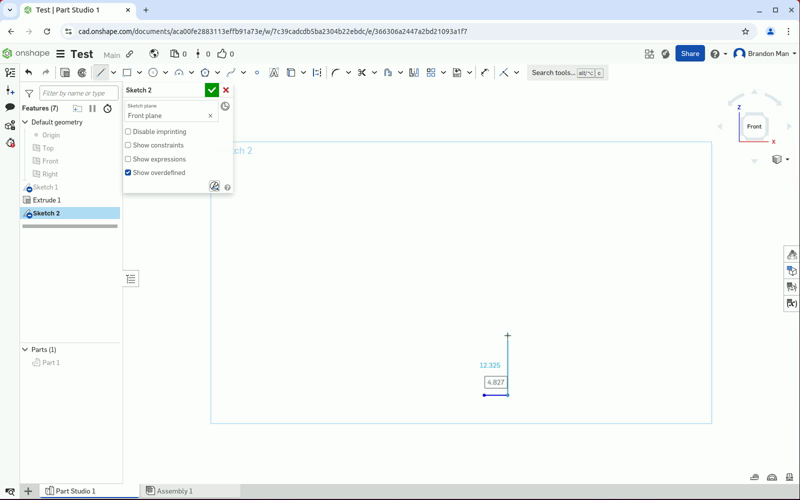
key_down(shift)
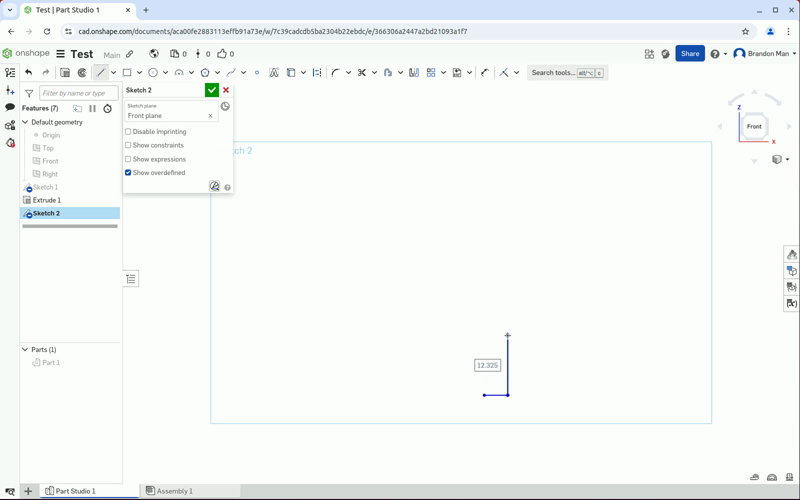
mouse_move(537, 335)
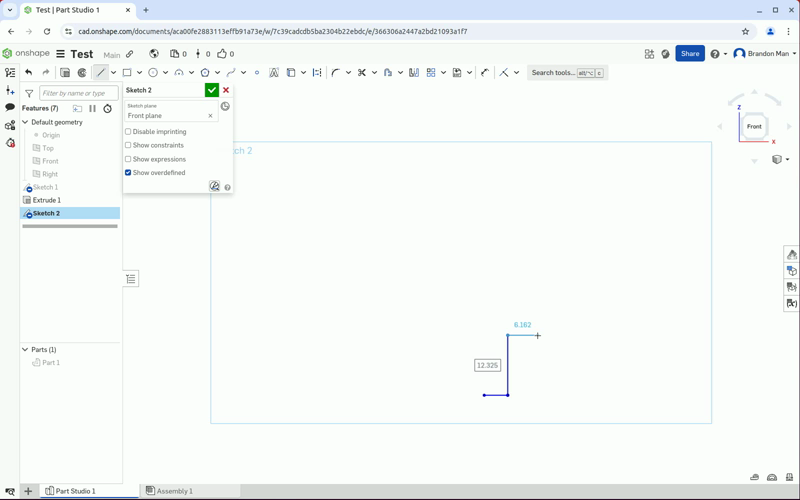
mouse_move(484, 335)
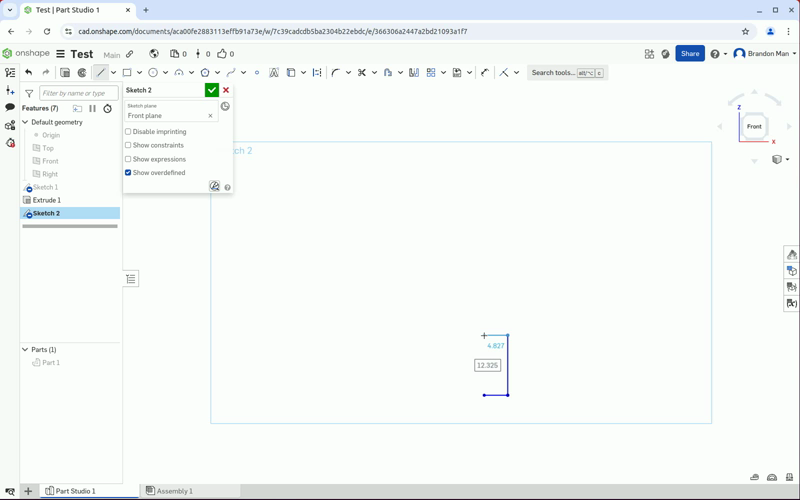
click(484, 335)
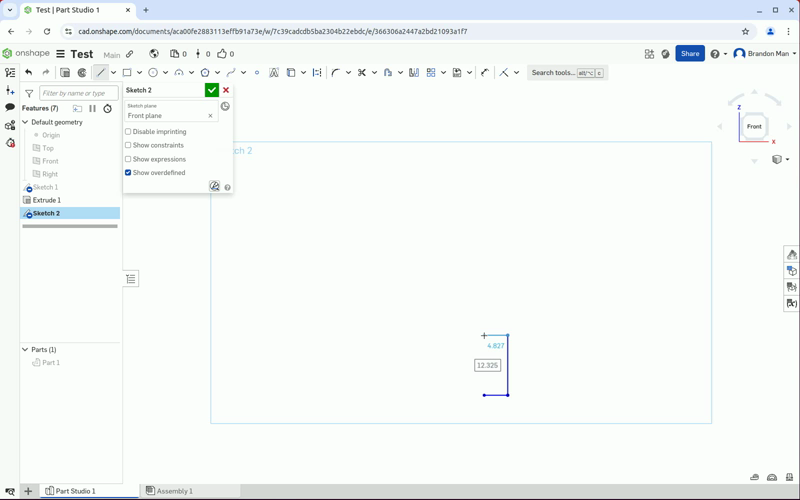
key_up(shift)
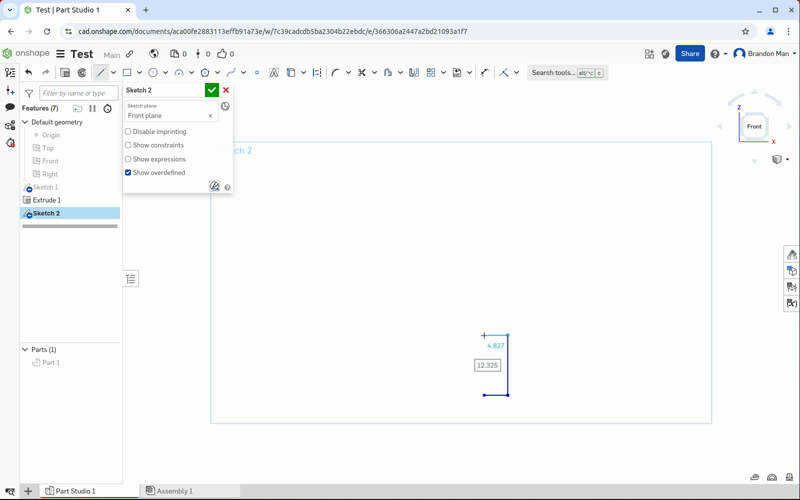
key_down(shift)
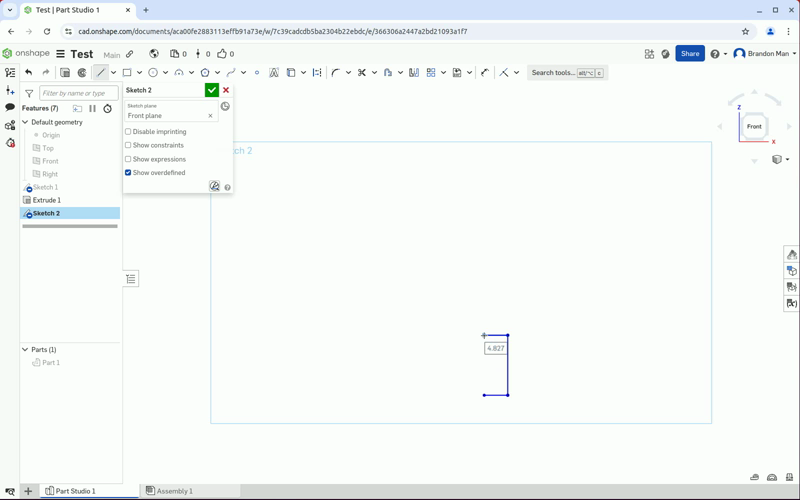
mouse_move(484, 395)
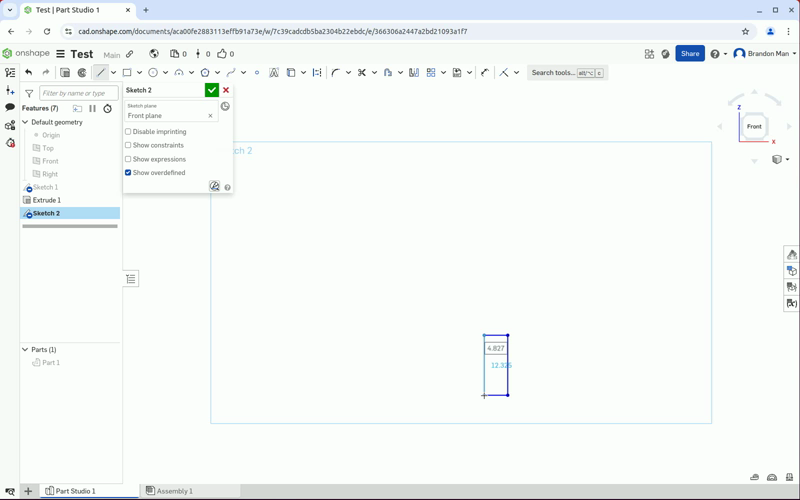
key_up(shift)
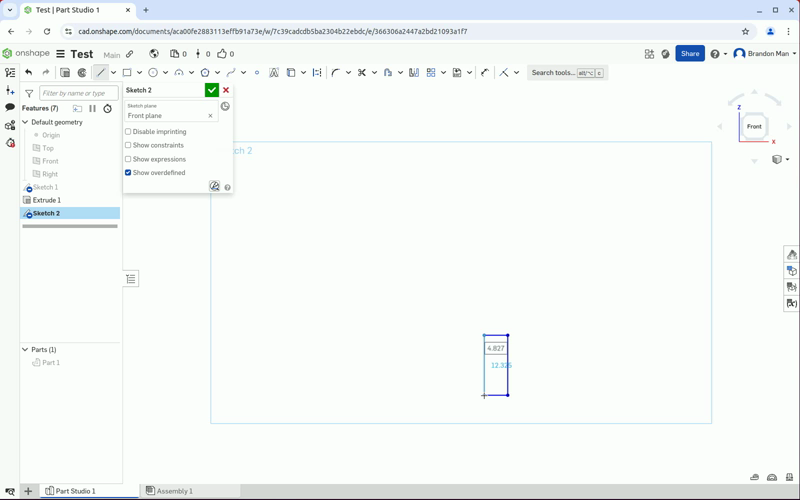
click(484, 395)
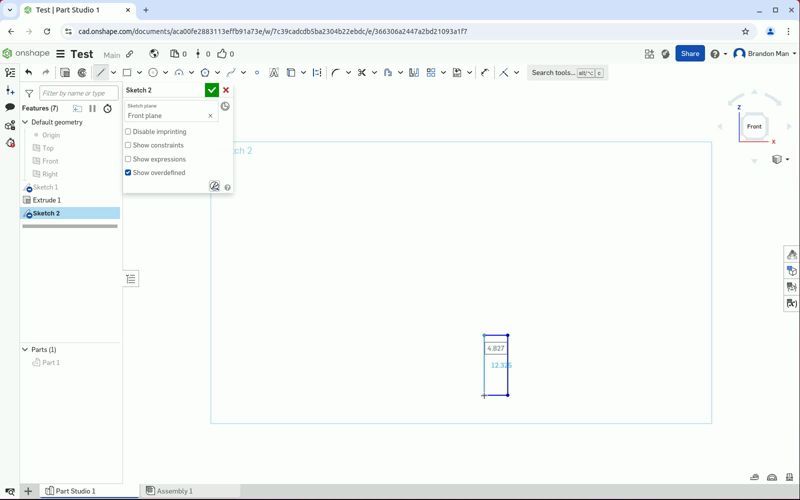
key(esc)
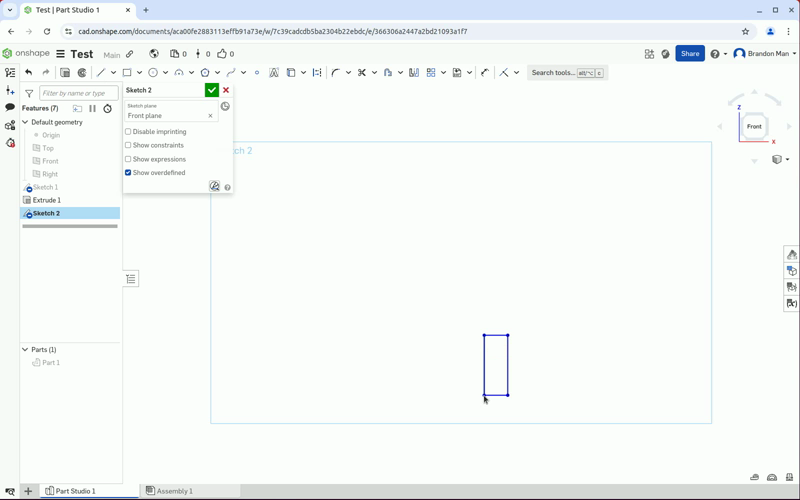
mouse_move(493, 336)
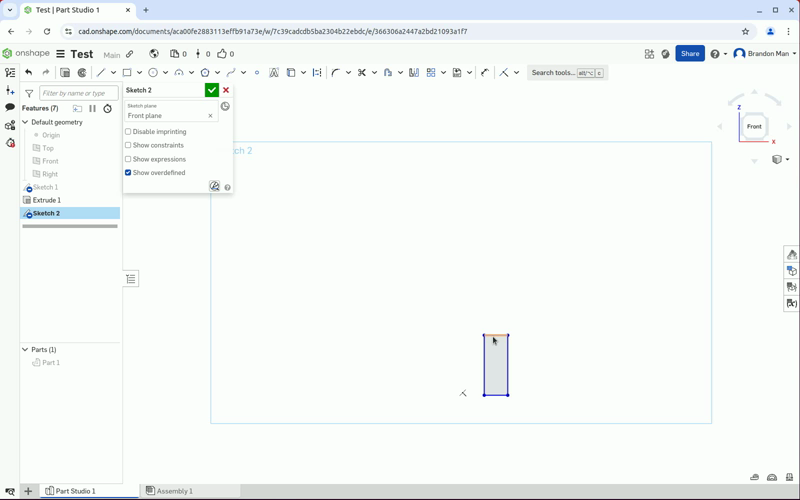
scroll(6)
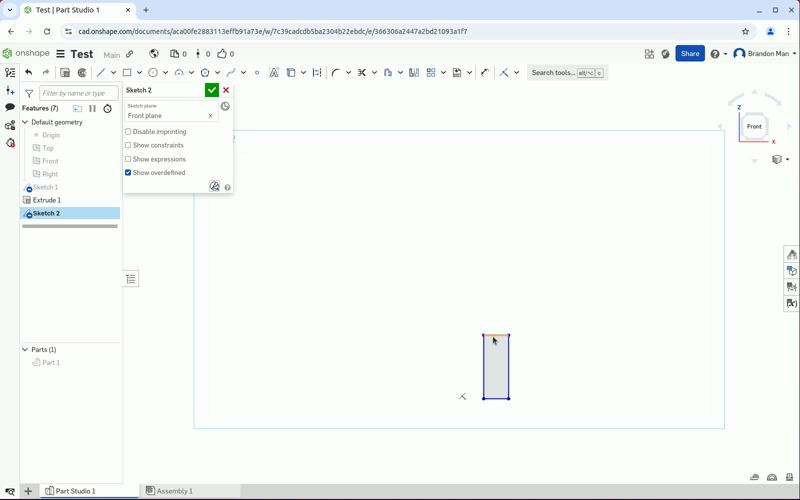
scroll(6)
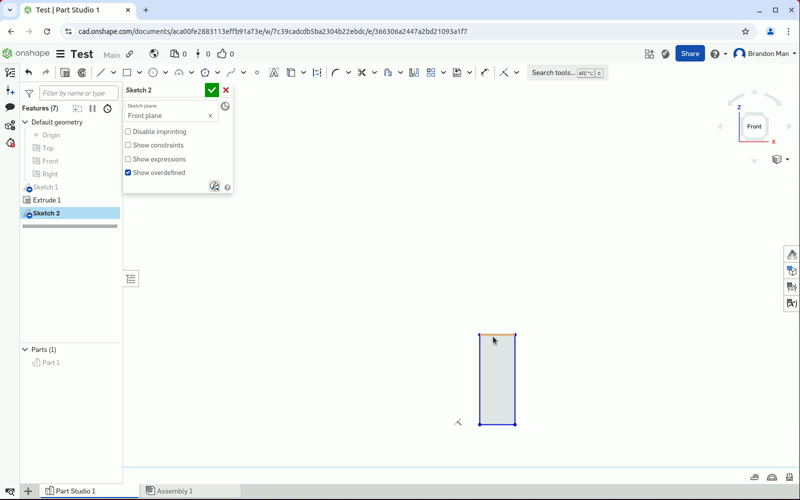
scroll(6)
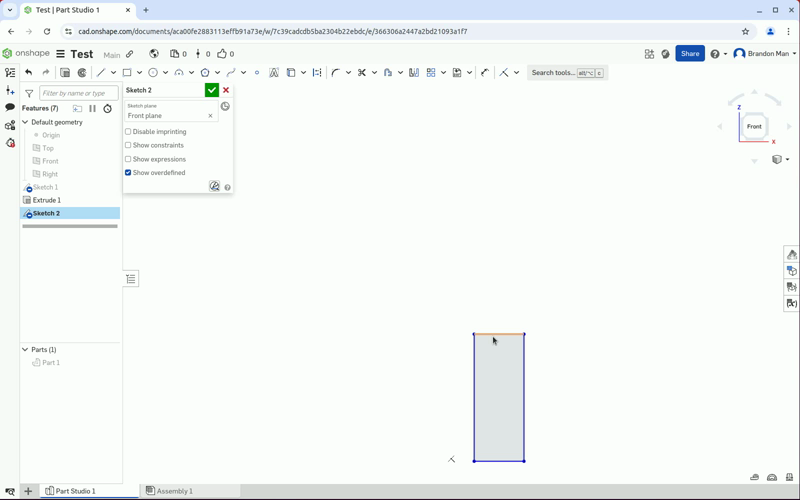
scroll(6)
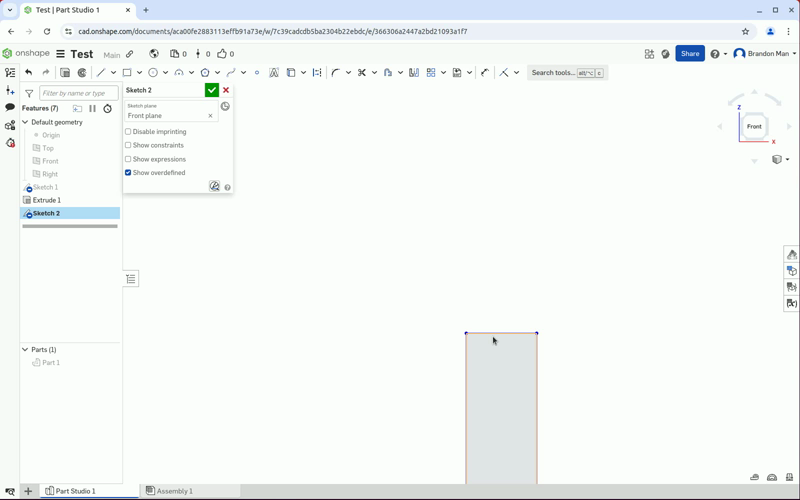
scroll(6)
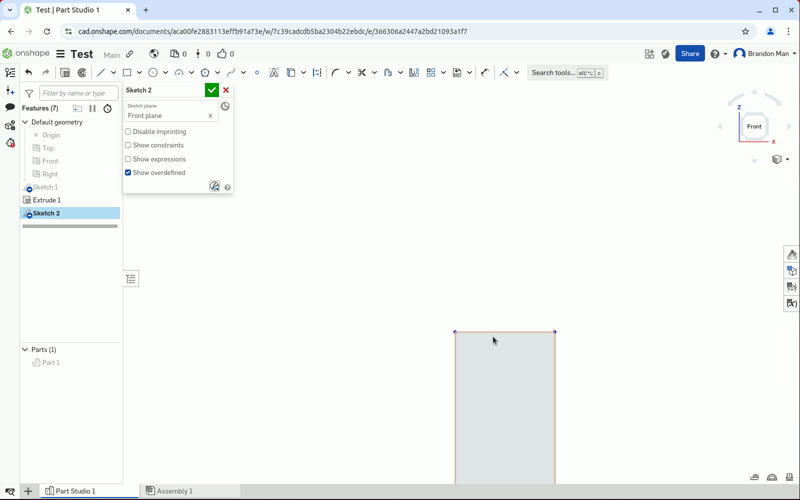
scroll(6)
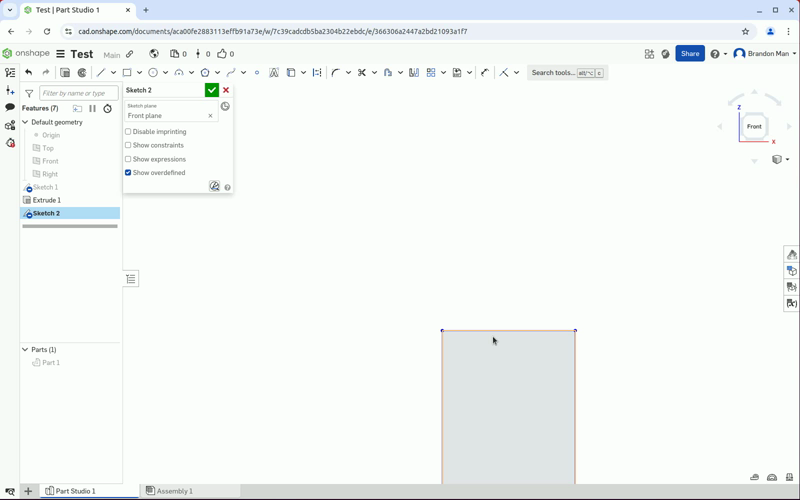
scroll(6)
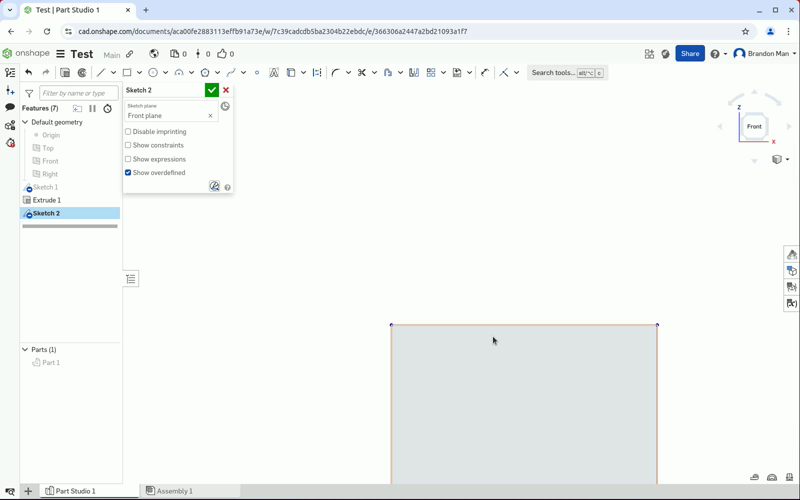
click(493, 336)
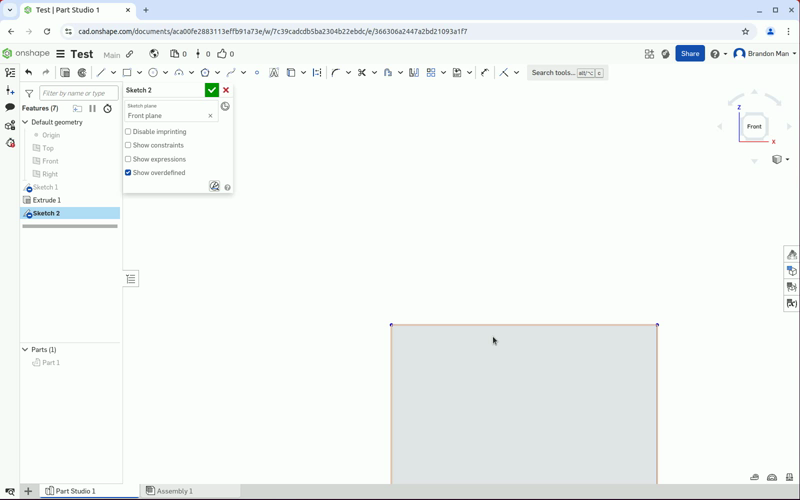
scroll(-6)
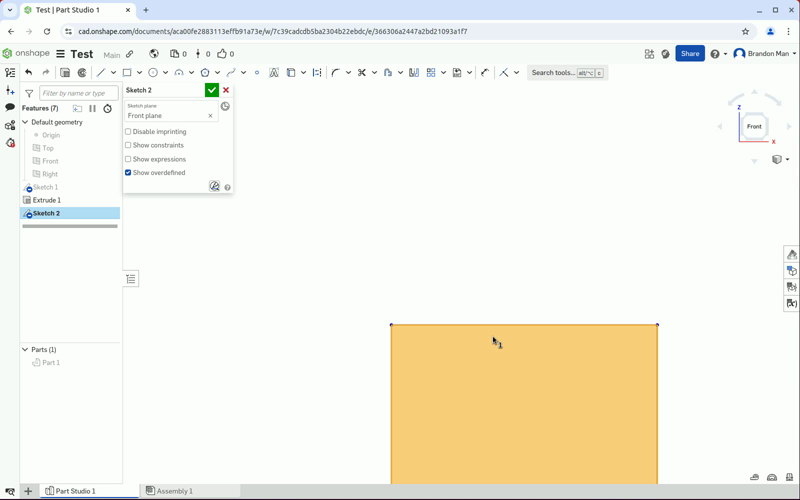
scroll(-6)
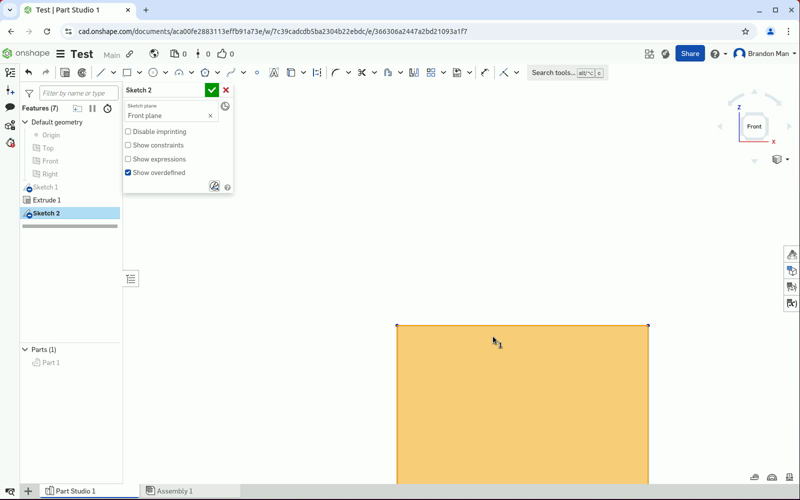
scroll(-6)
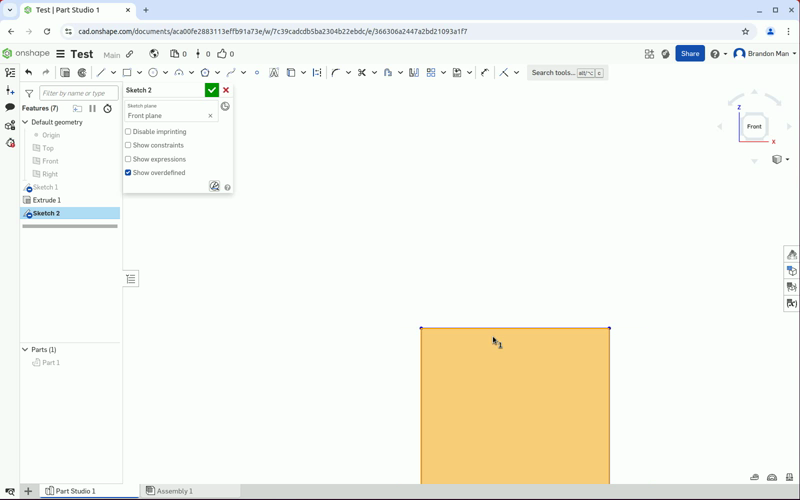
scroll(-6)
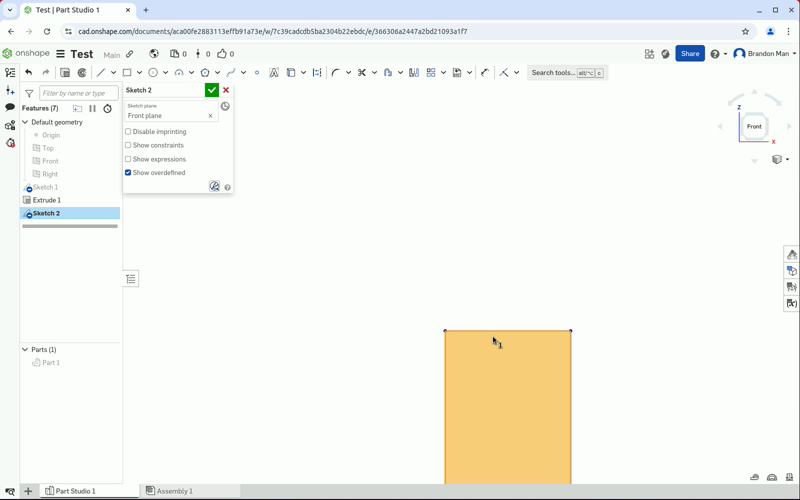
scroll(-6)
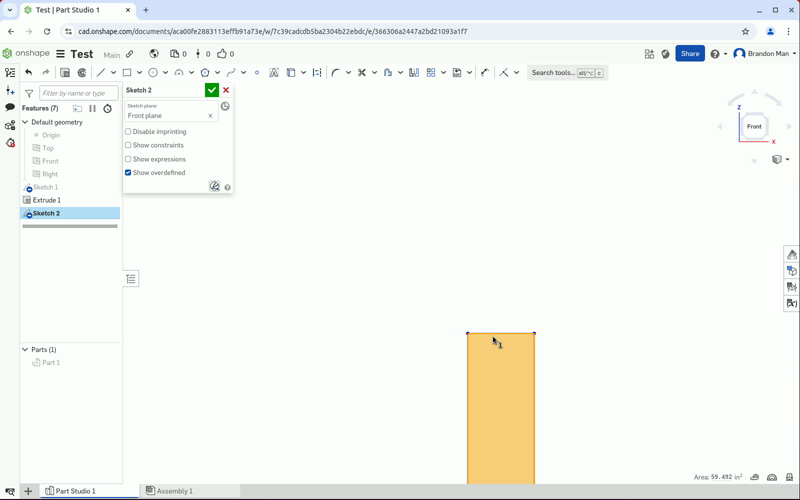
scroll(-6)
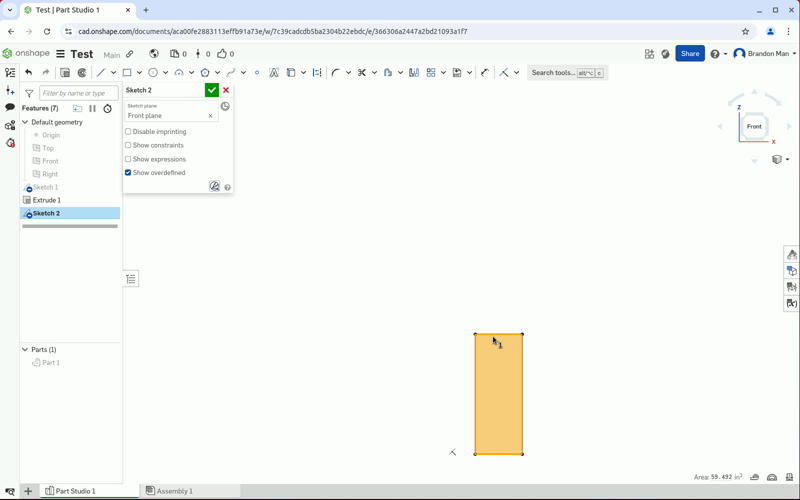
scroll(-6)
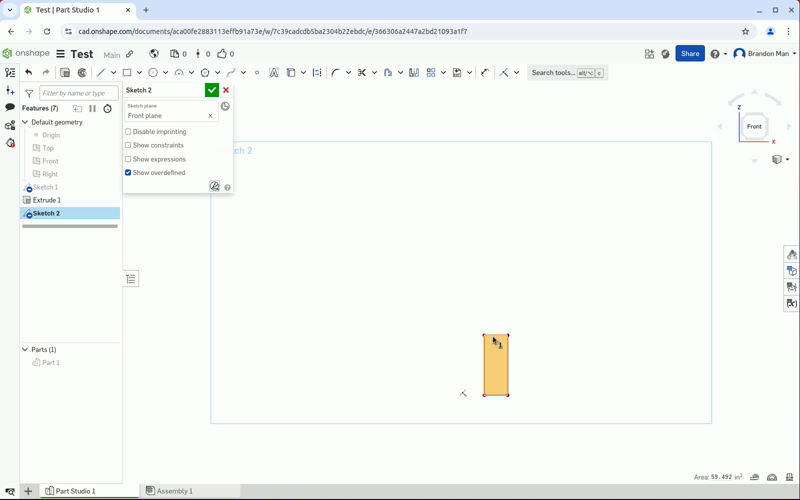
mouse_move(73, 352)
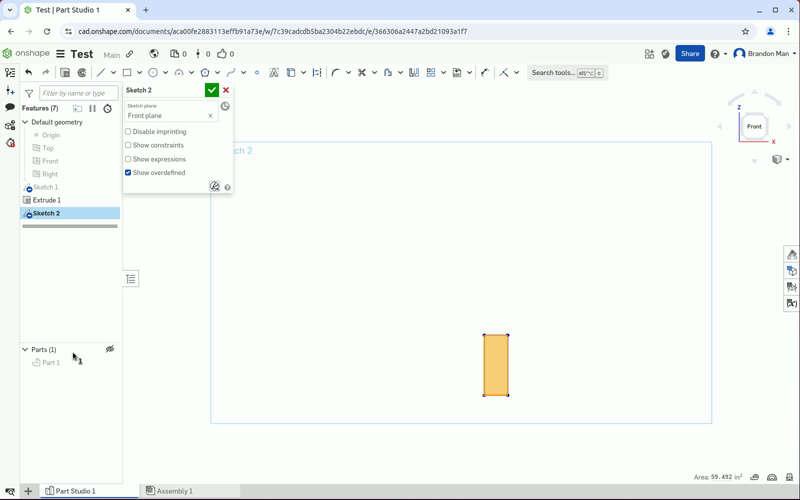
key(shift+y)
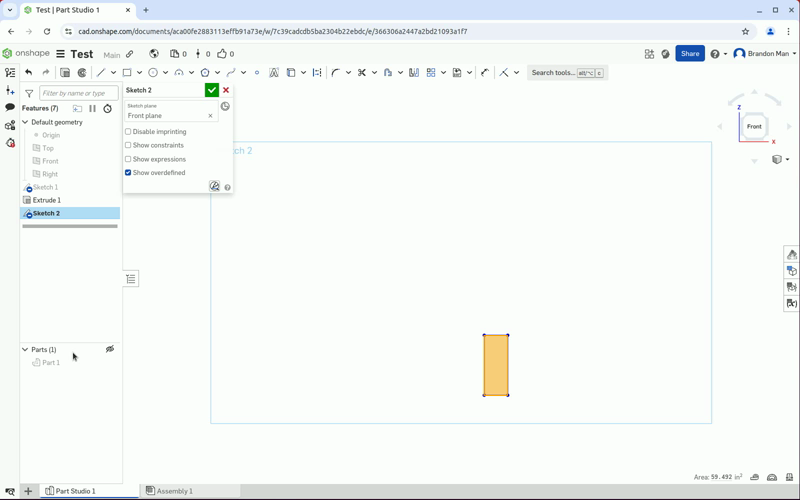
key(shift+e)
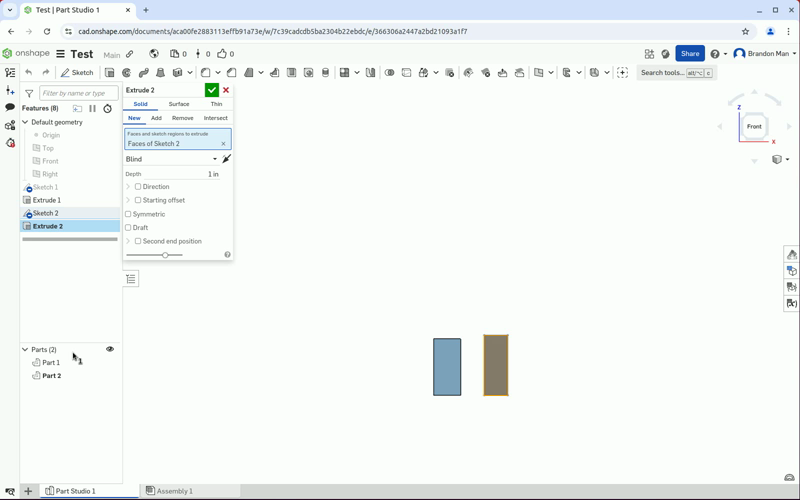
mouse_move(143, 106)
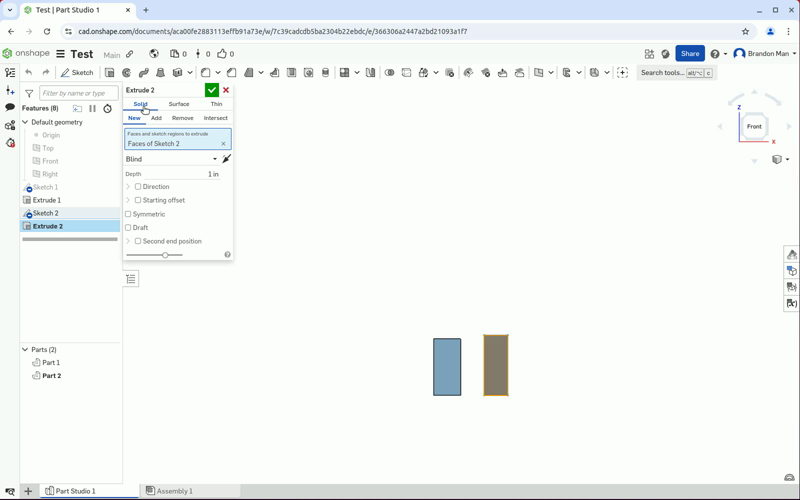
click(143, 106)
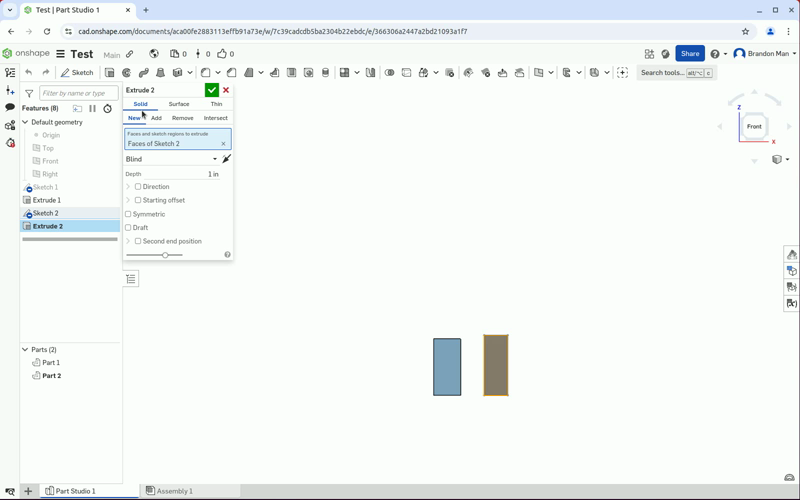
mouse_move(137, 120)
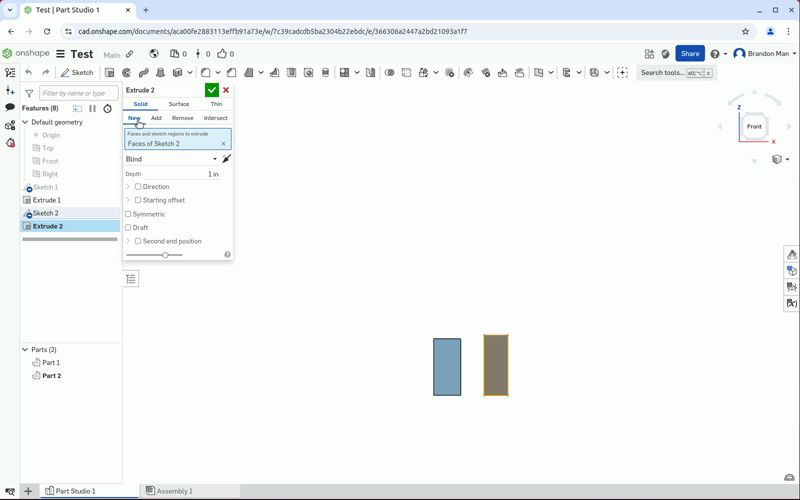
click(137, 120)
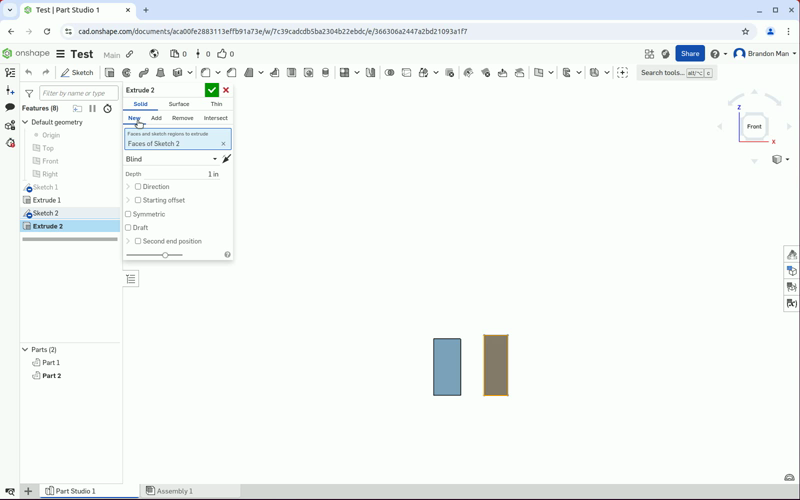
key(tab, 4)
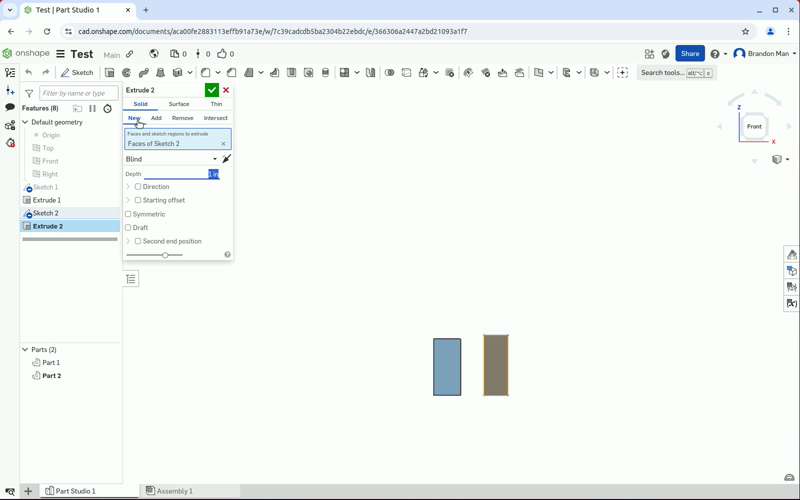
text(8.425)
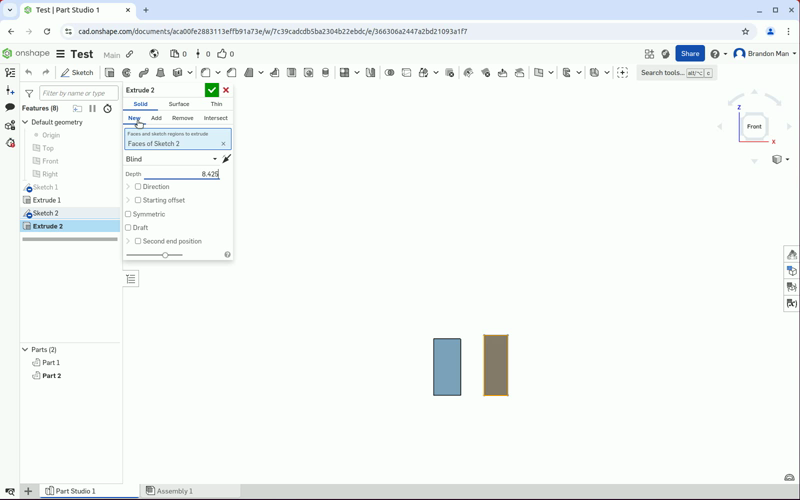
key(enter)
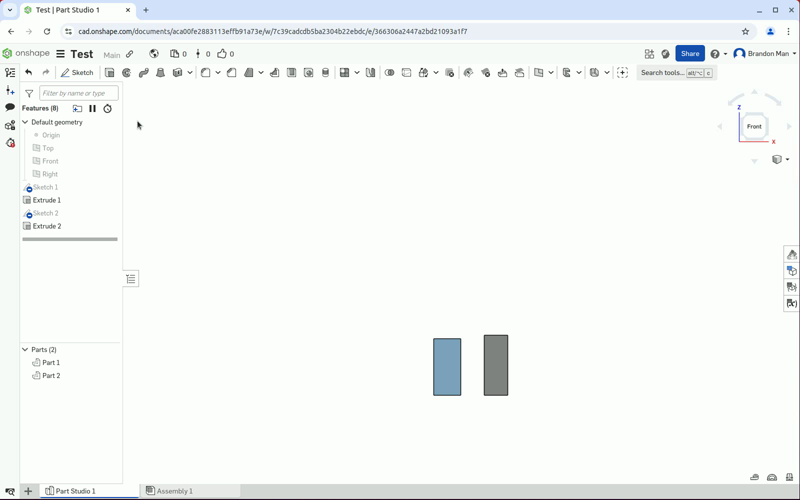
key(shift+h)
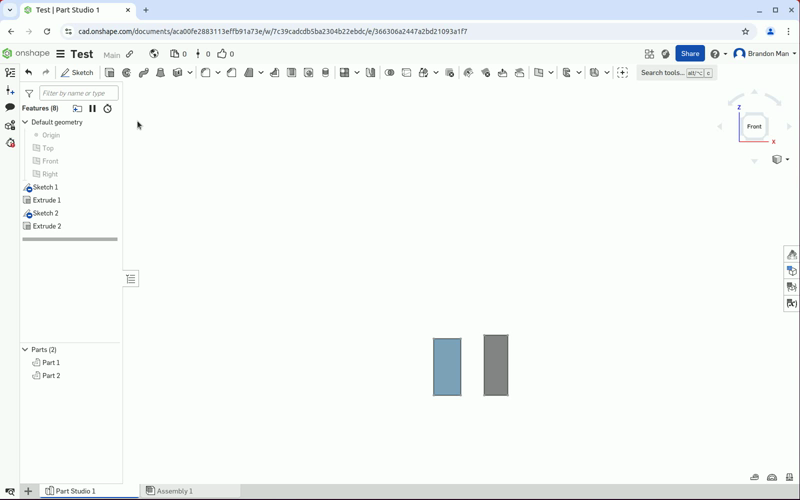
key(shift+h)
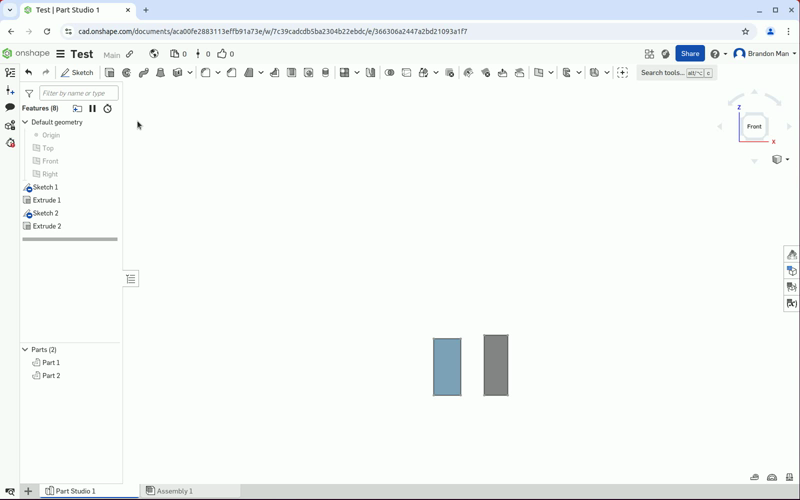
key(shift+7)
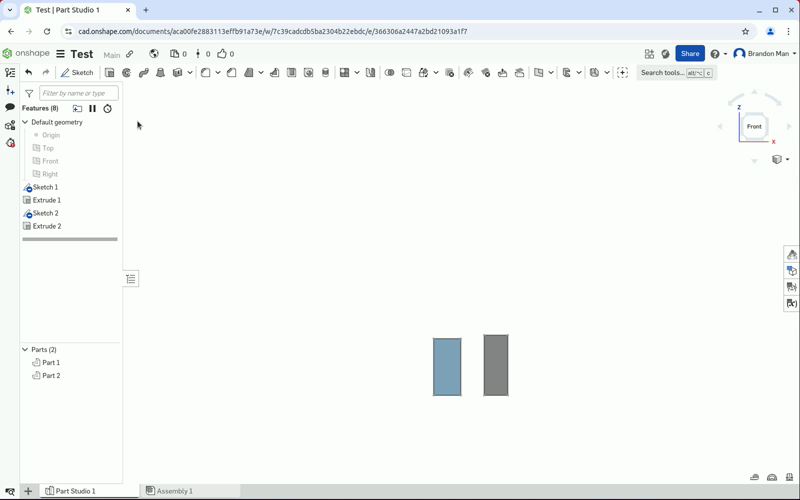
key(left, 2)
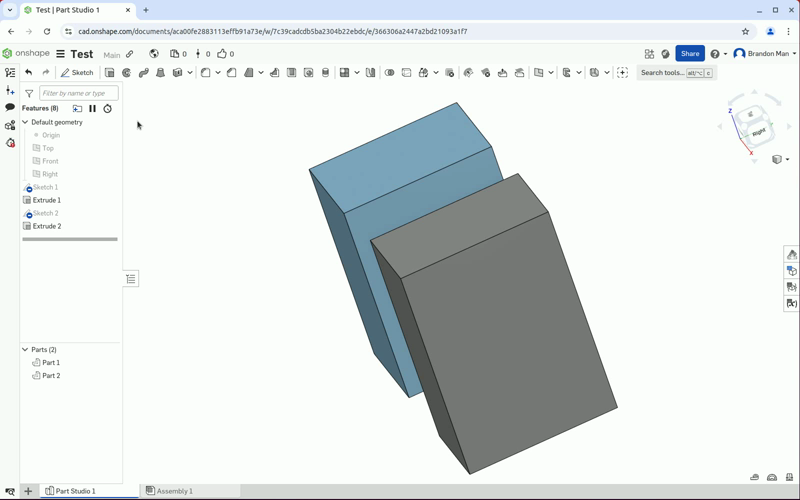
key(down, 2)
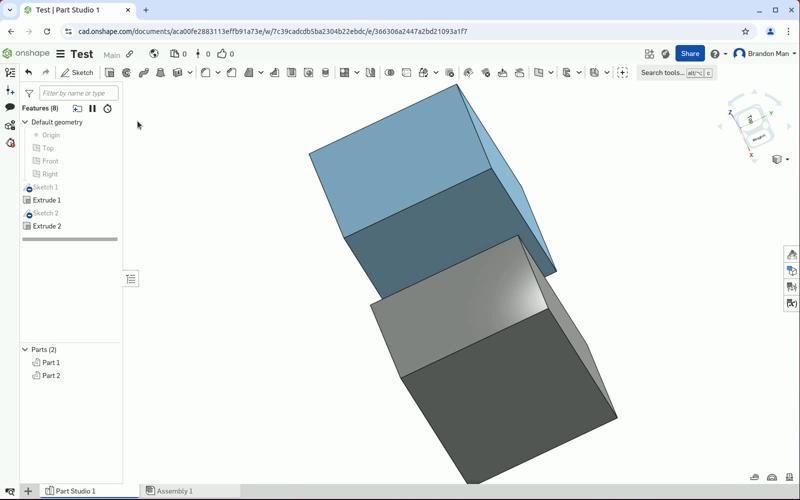
key(up, 2)
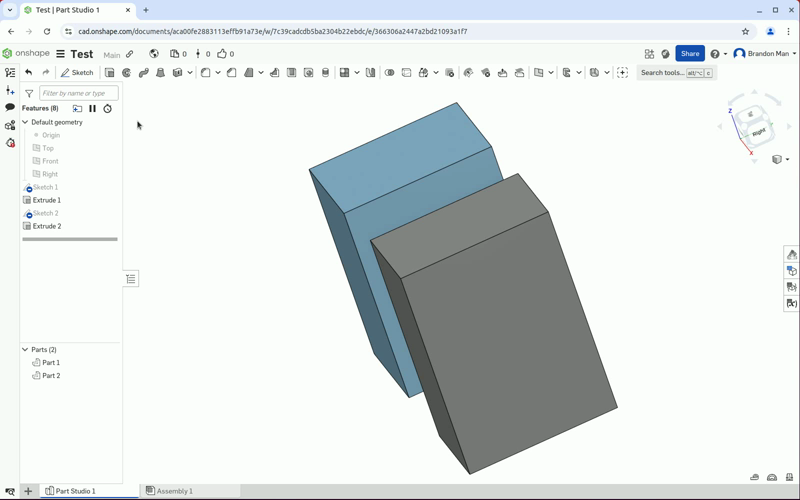
key(right, 2)
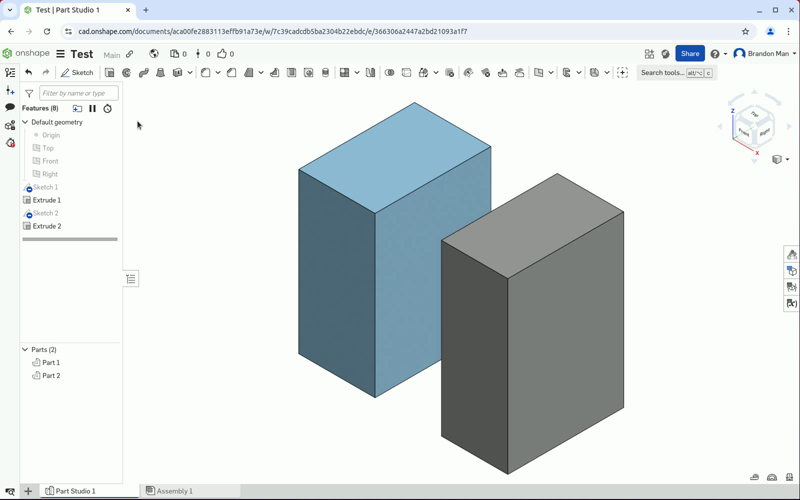
mouse_move(73, 189)
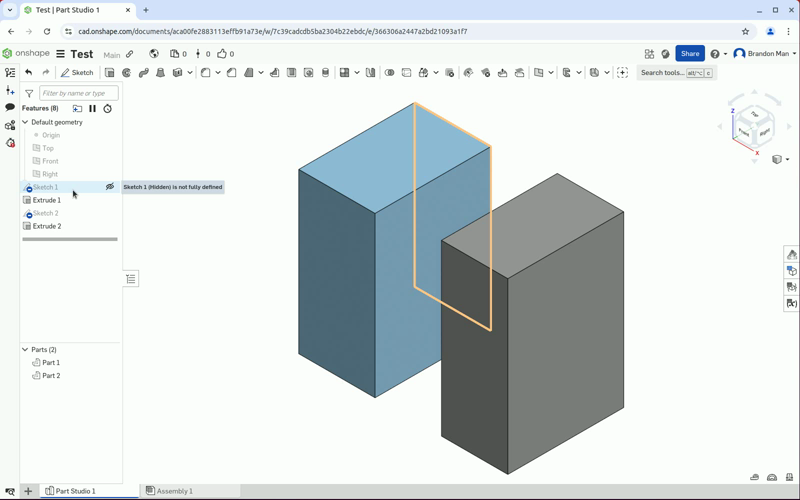
click(73, 189)